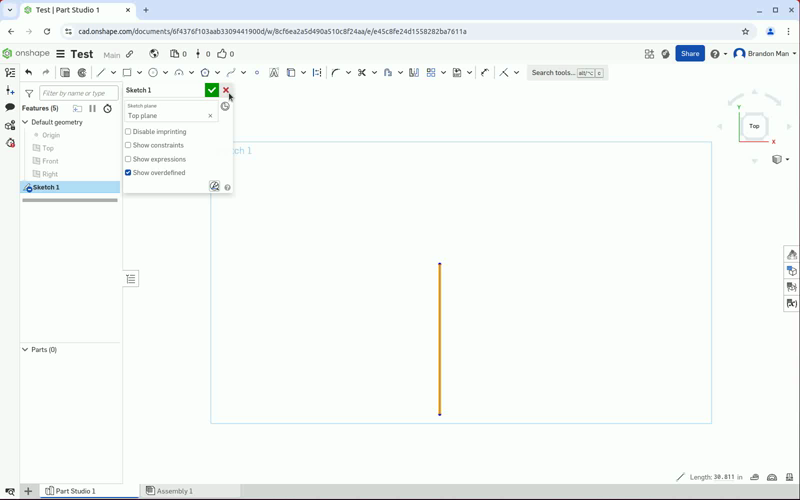
key(shift+h)
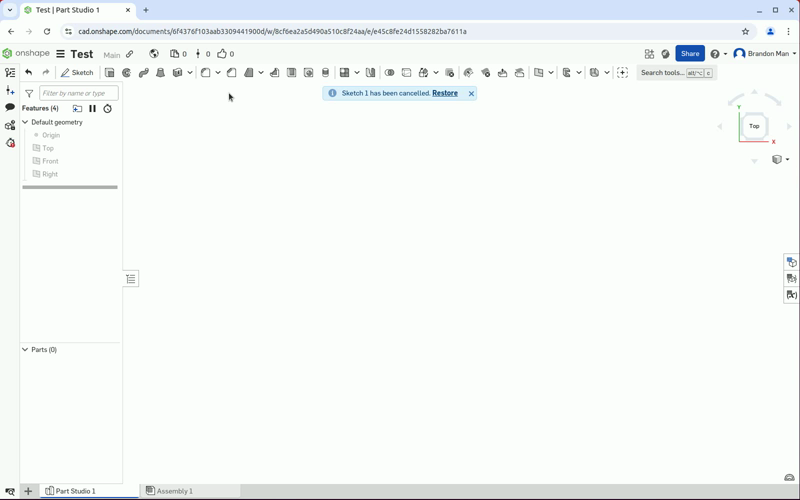
mouse_move(73, 352)
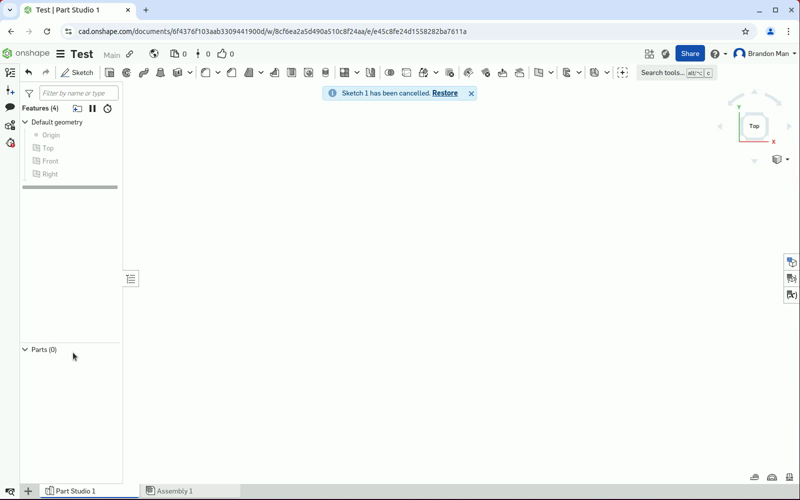
key(y)
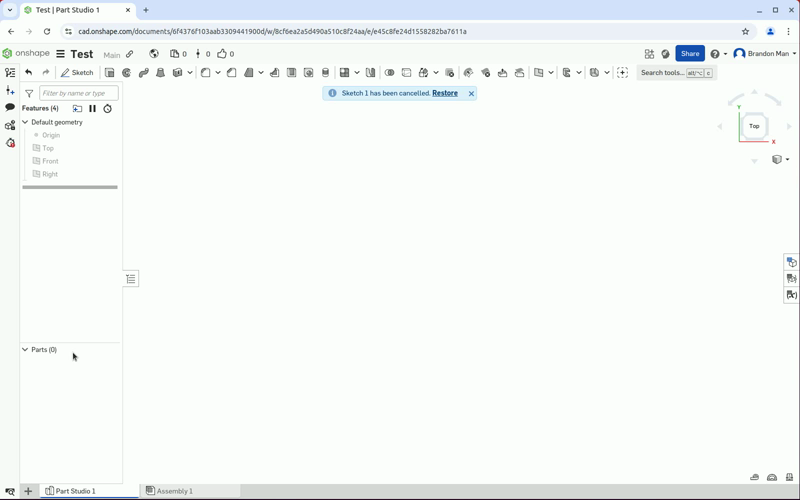
key(shift+p)
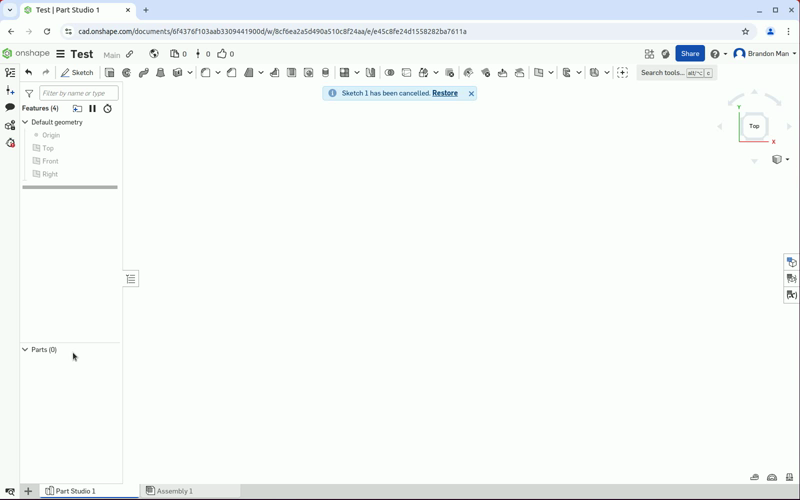
key(space)
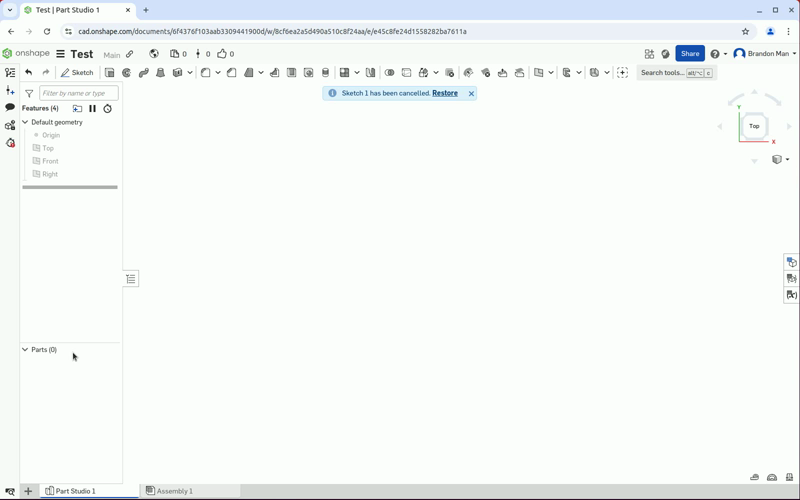
key_down(shift)
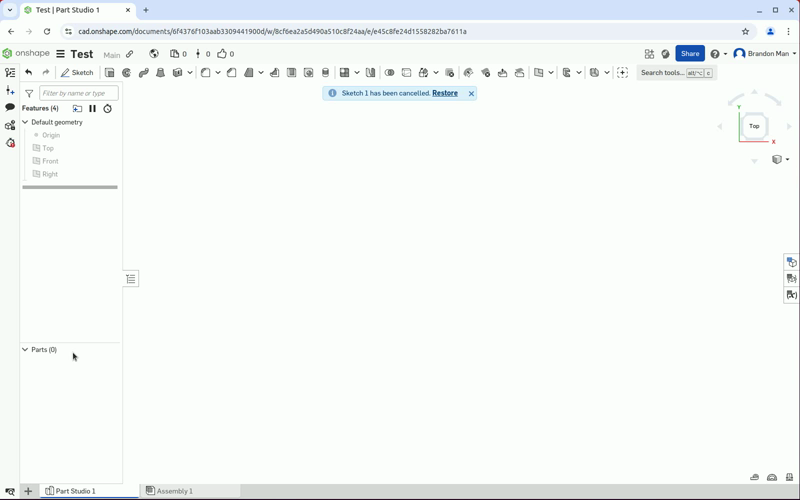
key(up)
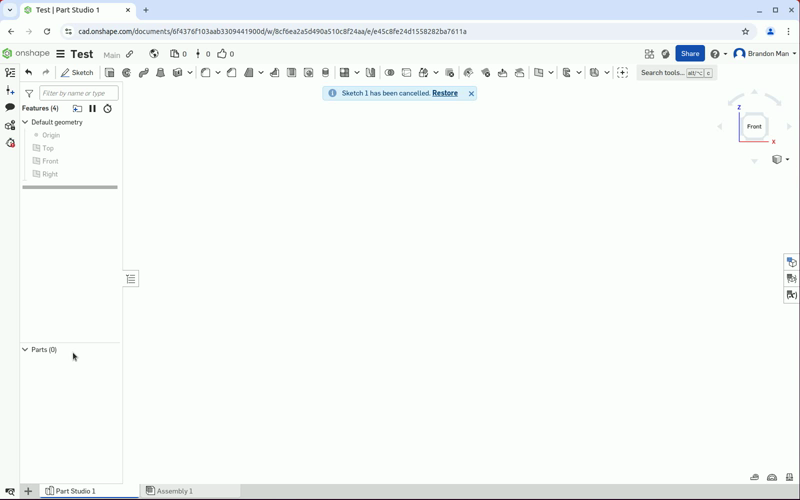
key_up(shift)
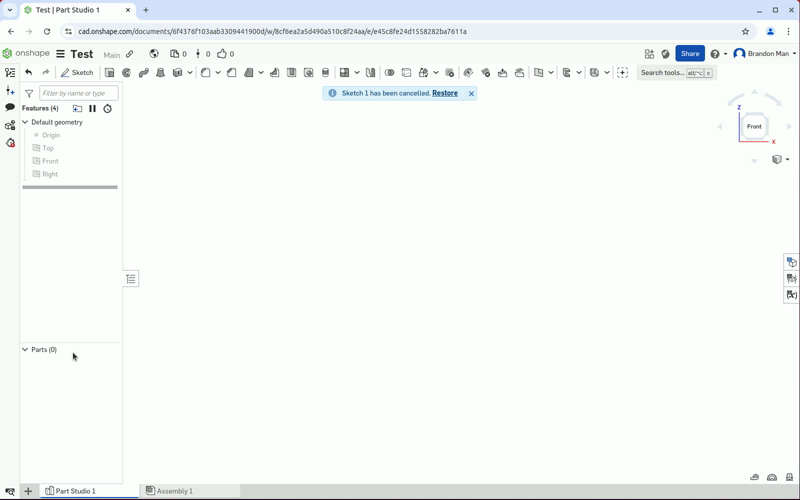
mouse_move(73, 352)
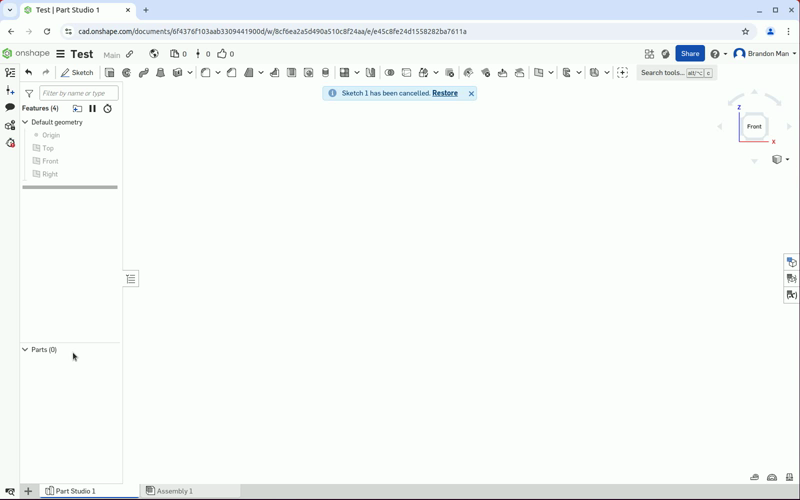
key(shift+y)
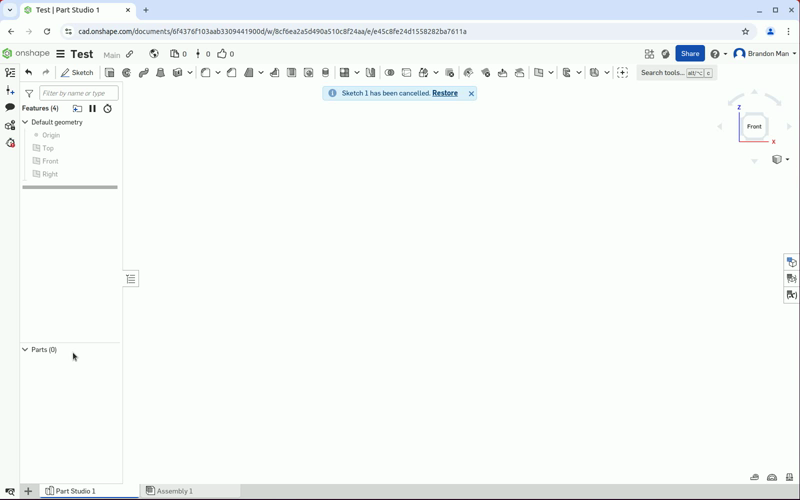
key(shift+s)
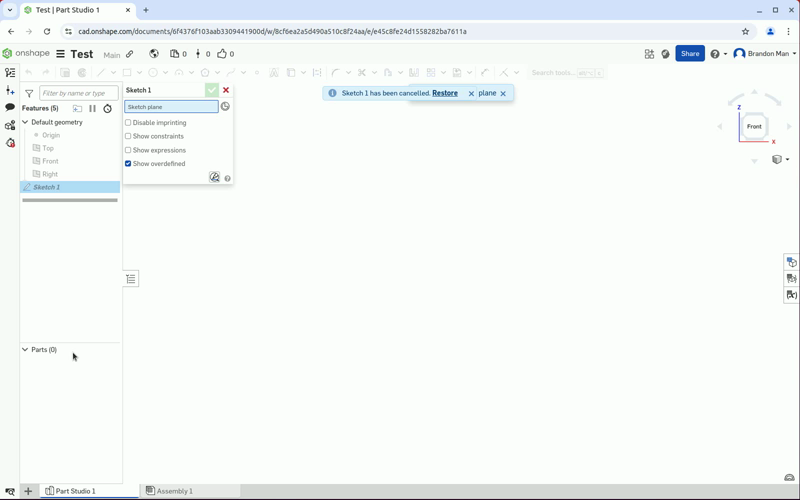
mouse_move(73, 163)
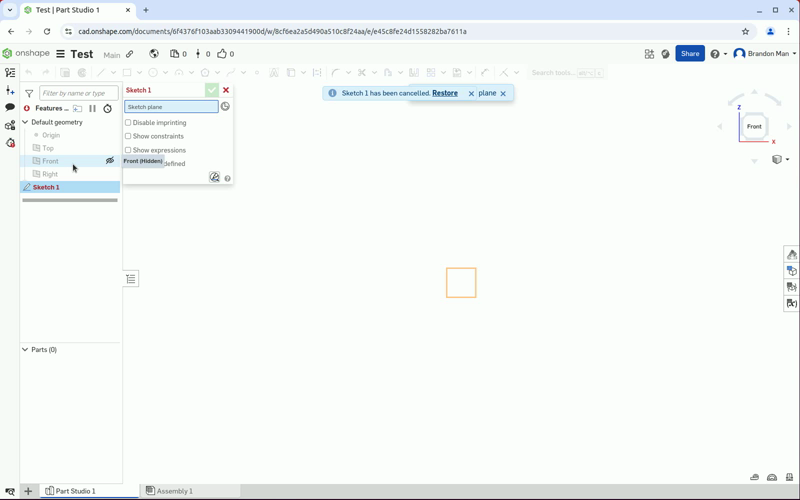
click(73, 163)
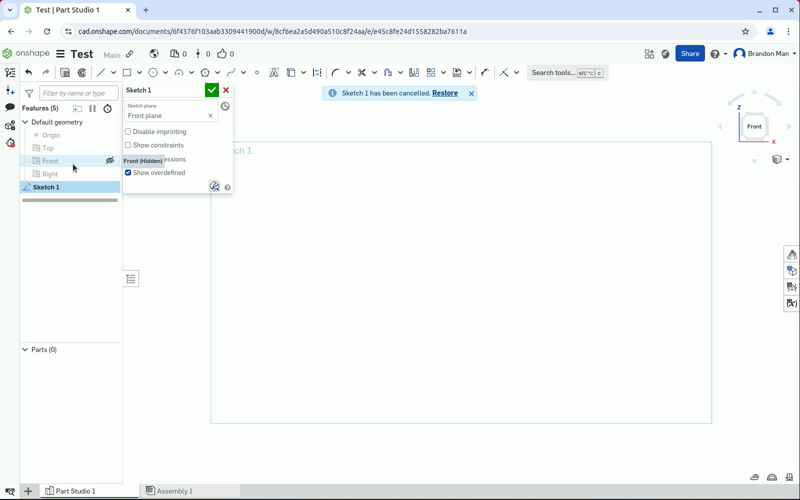
mouse_move(73, 352)
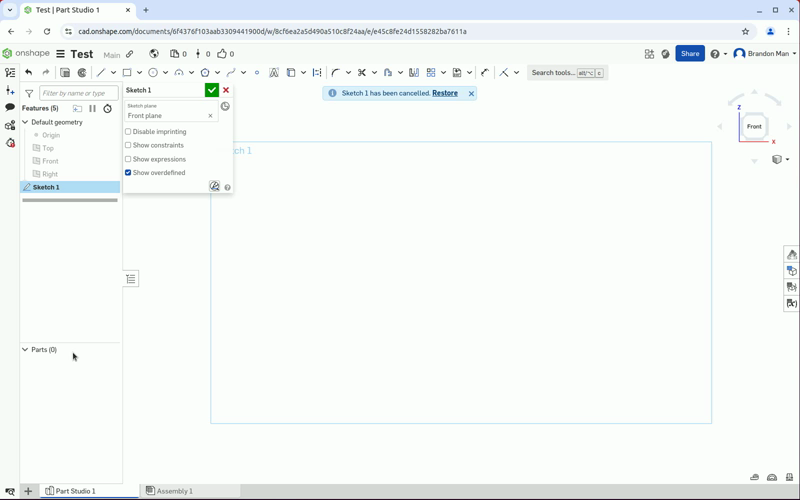
key(y)
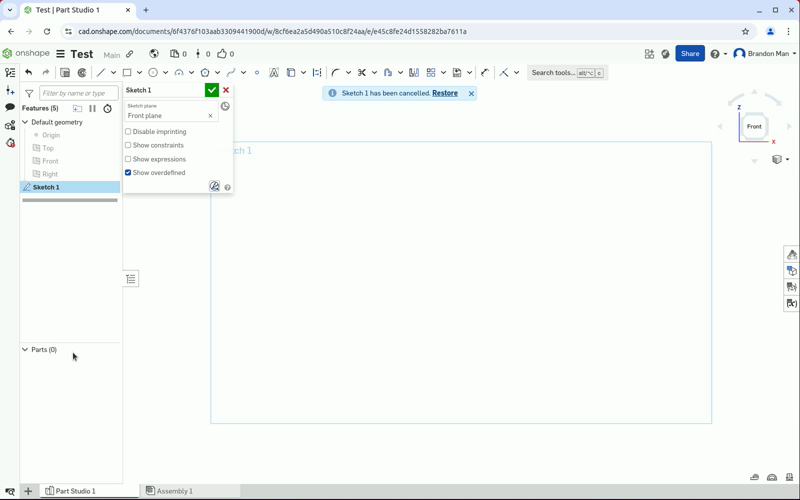
key(l)
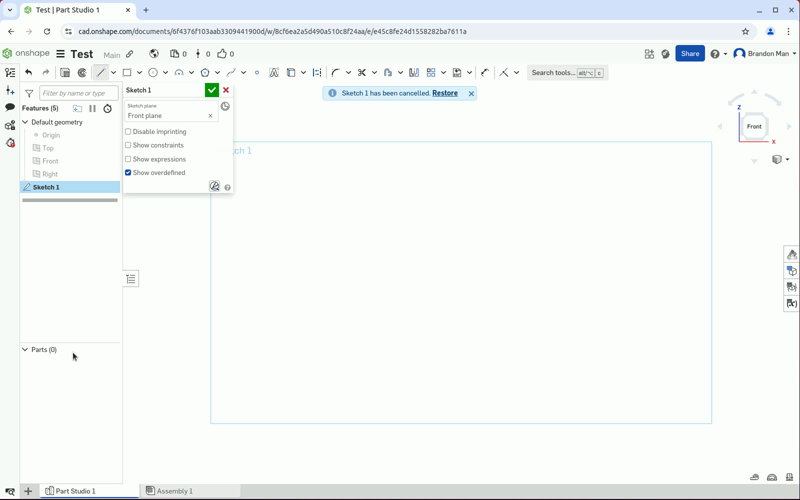
key_down(shift)
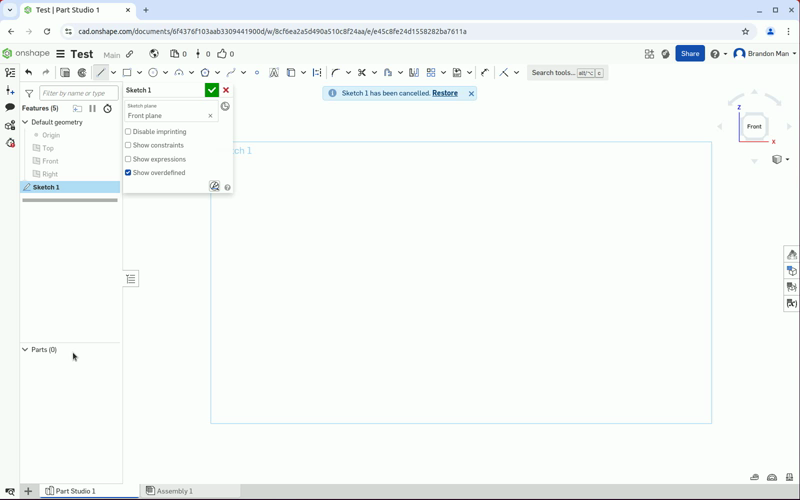
mouse_move(432, 290)
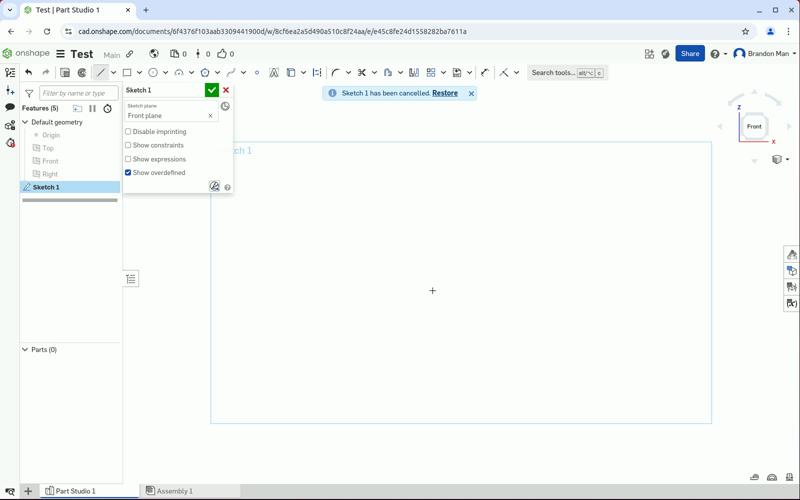
click(432, 290)
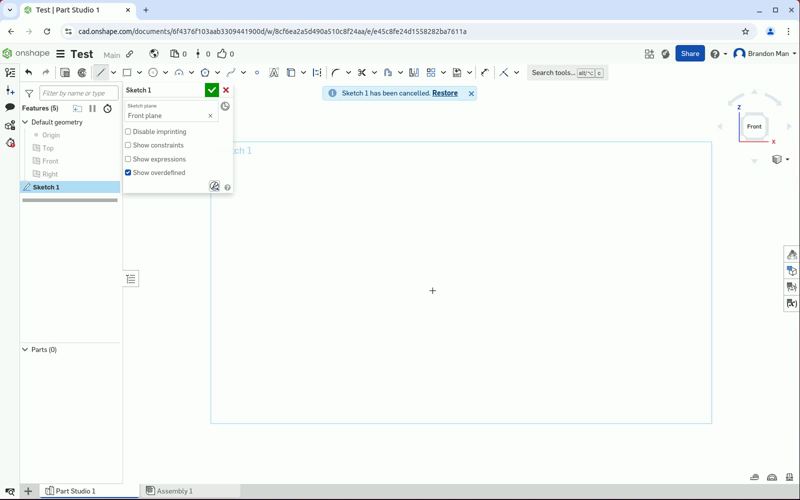
key_up(shift)
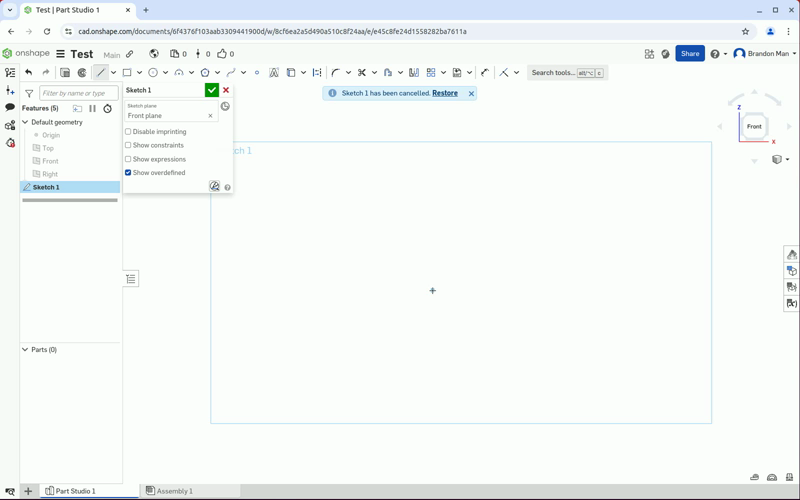
key_down(shift)
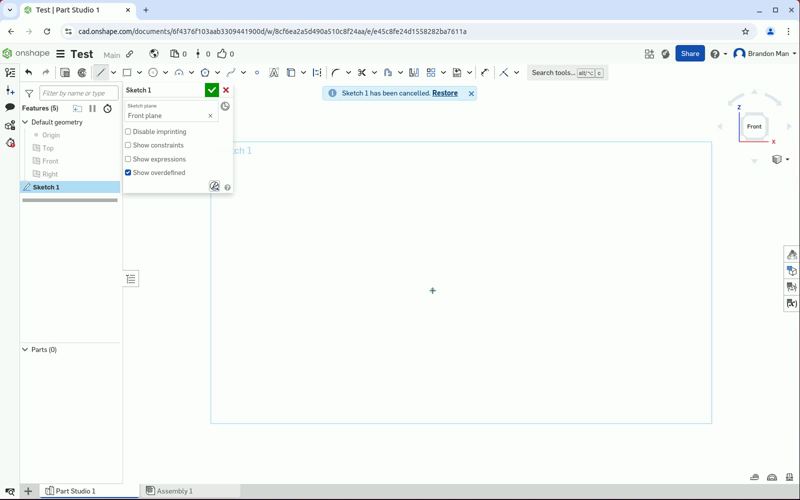
mouse_move(462, 290)
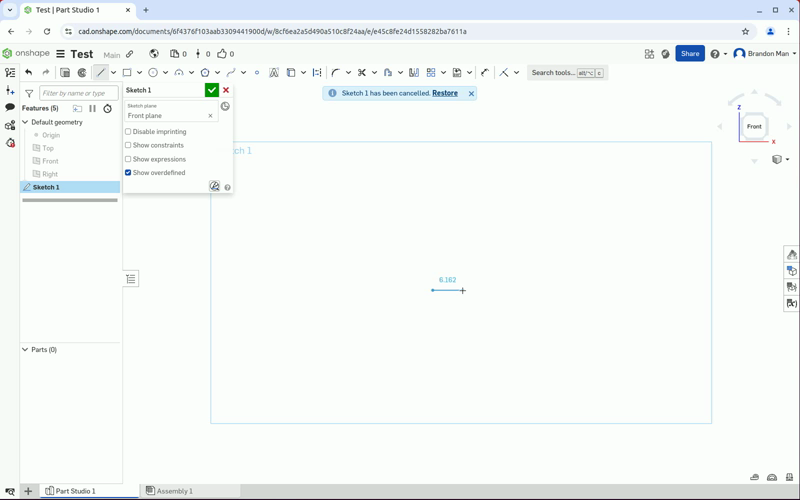
mouse_move(489, 290)
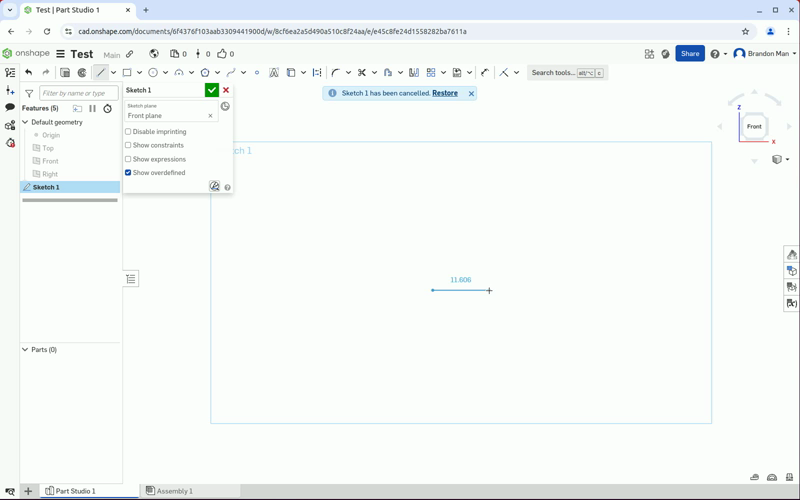
click(489, 290)
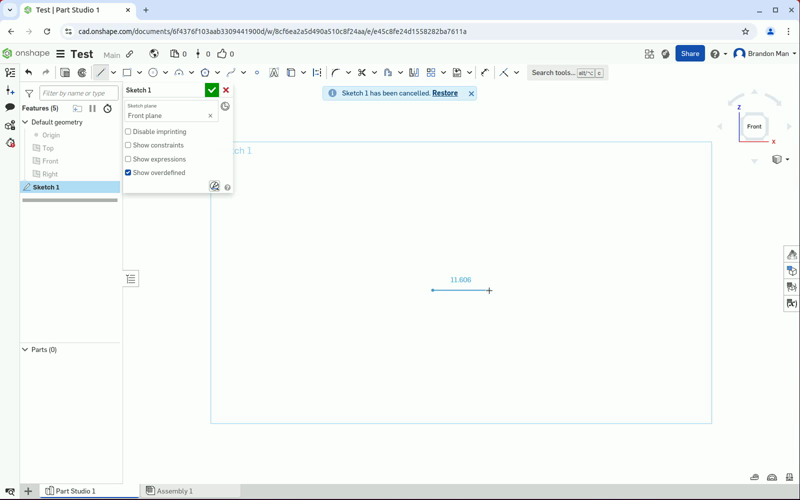
key_up(shift)
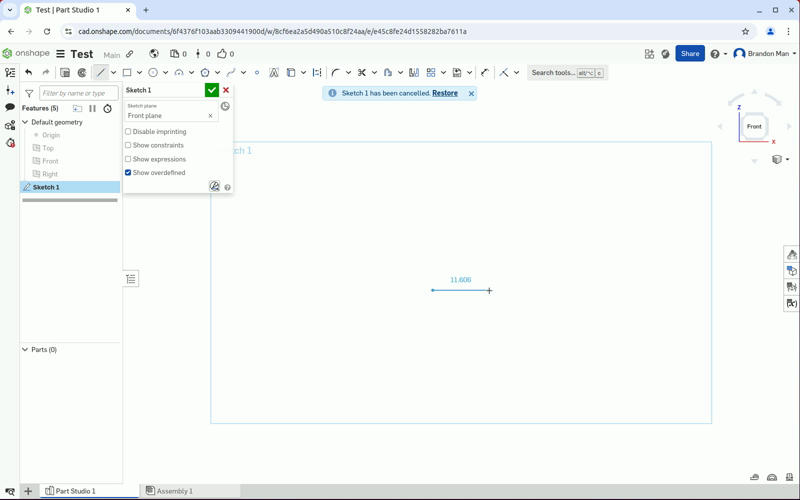
key_down(shift)
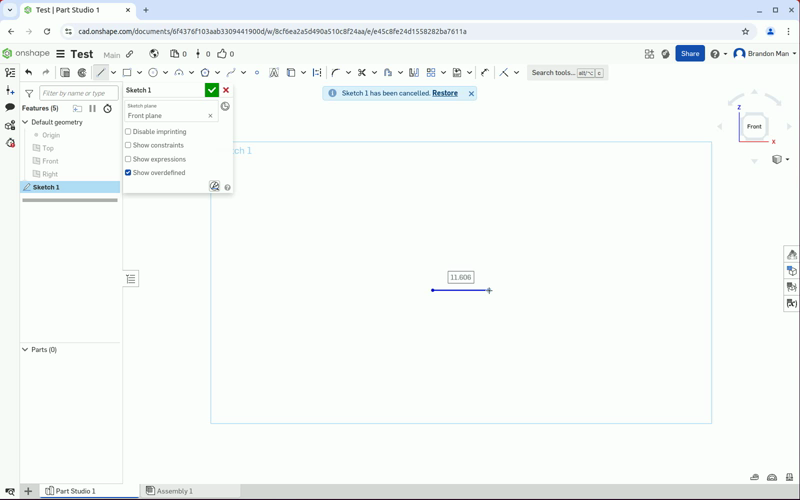
mouse_move(519, 290)
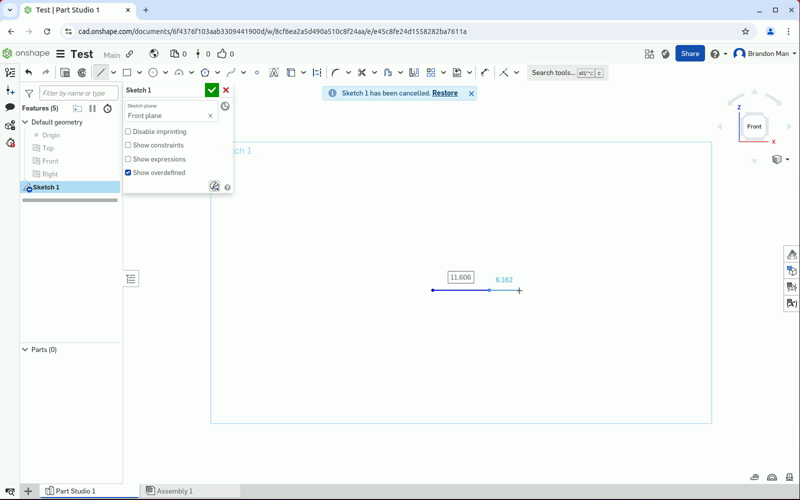
mouse_move(489, 275)
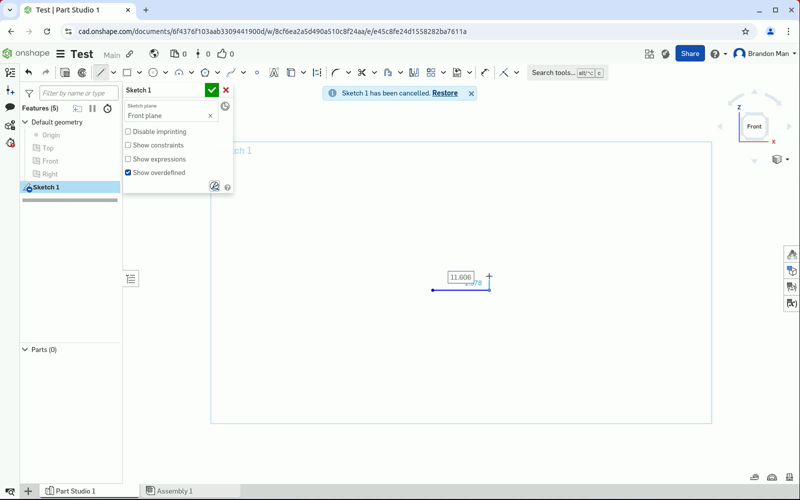
click(489, 275)
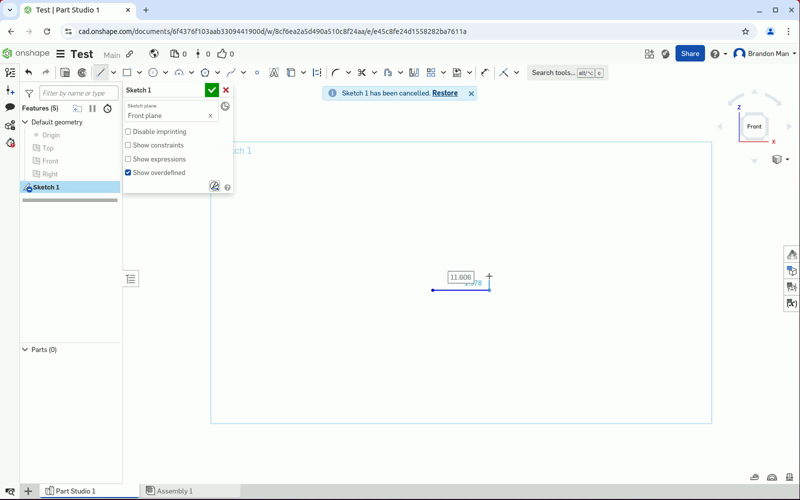
key_up(shift)
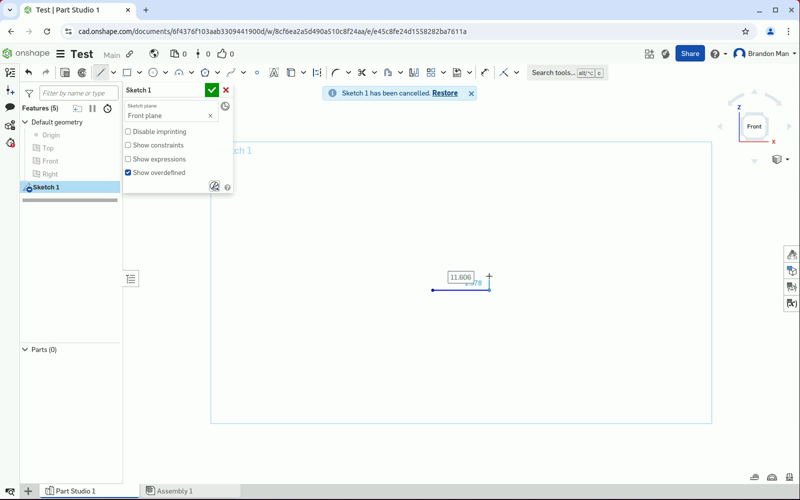
key_down(shift)
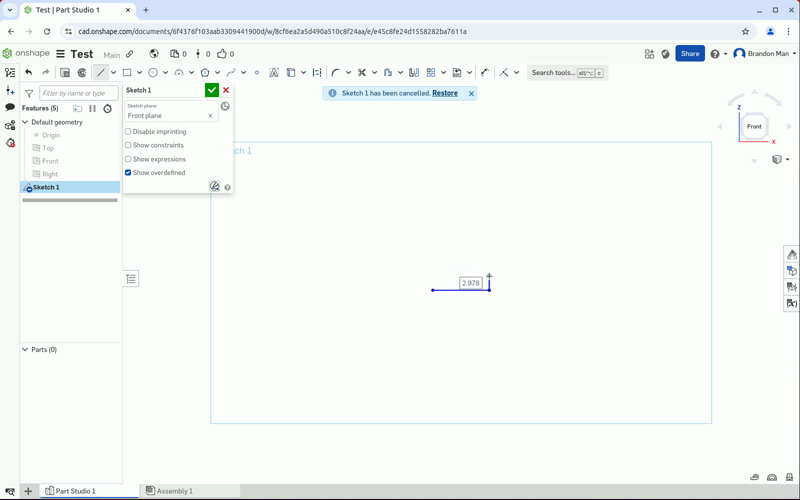
mouse_move(519, 275)
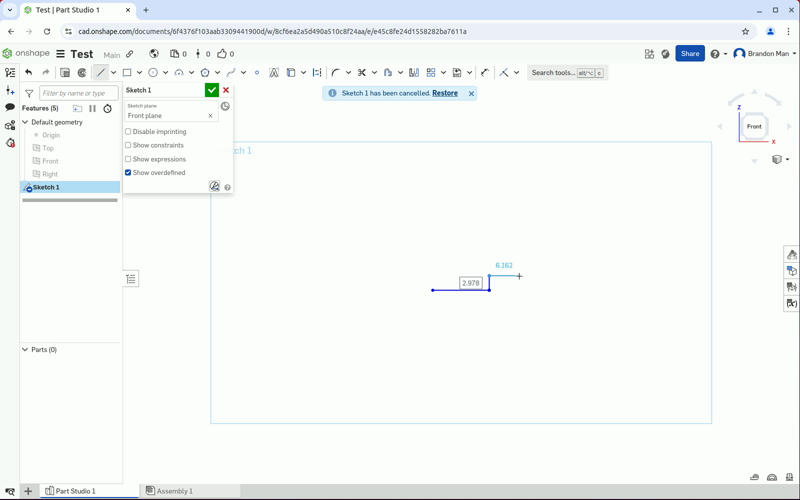
mouse_move(432, 275)
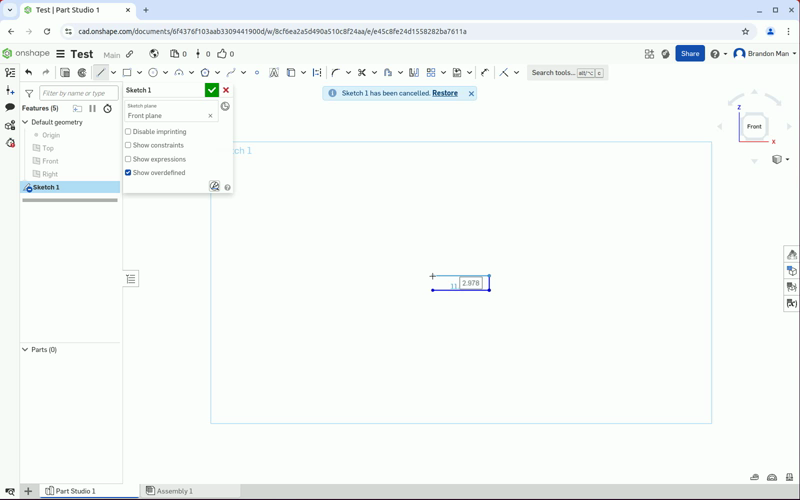
click(432, 275)
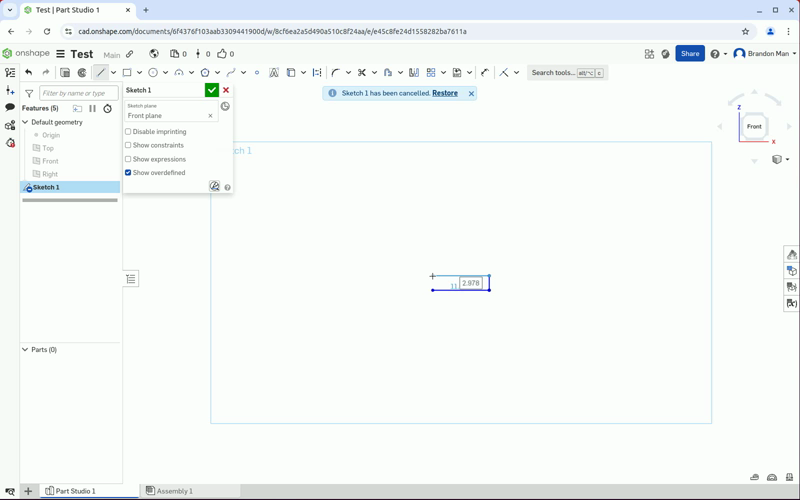
key_up(shift)
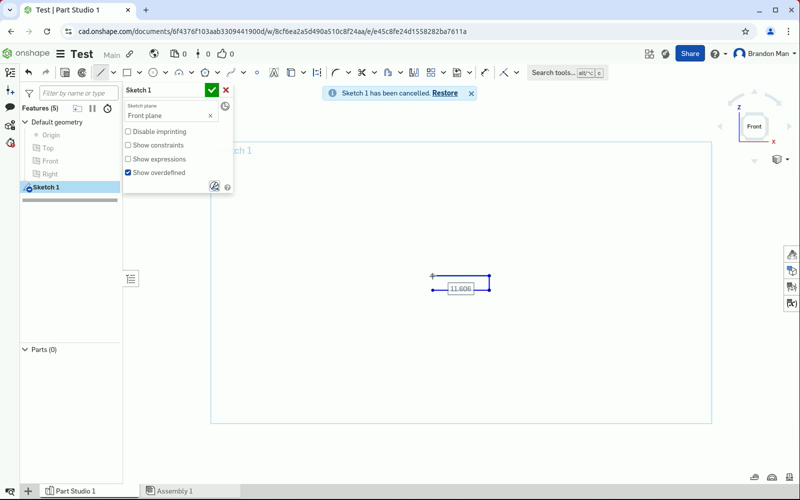
mouse_move(462, 275)
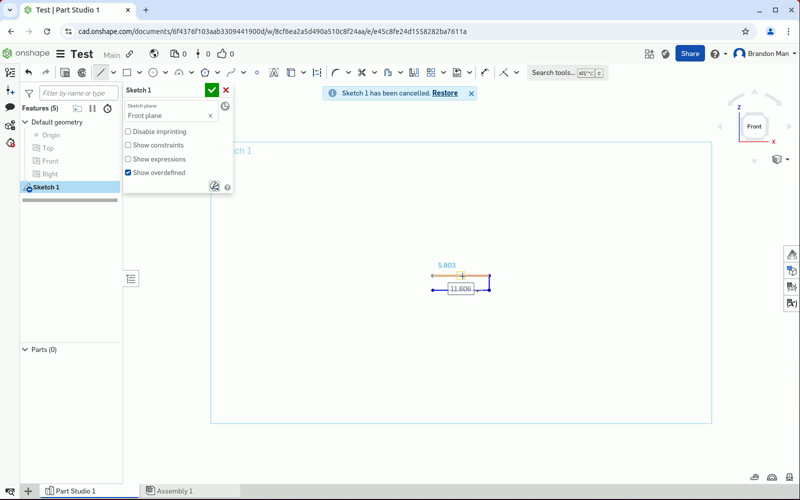
key_down(shift)
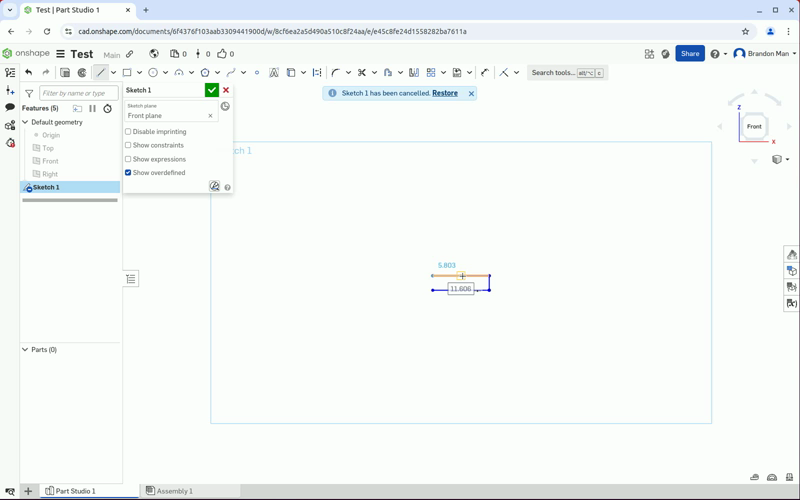
mouse_move(432, 290)
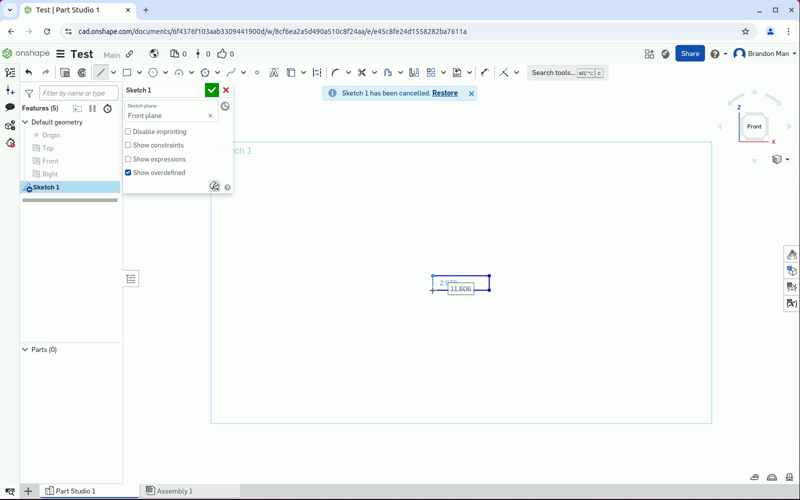
key_up(shift)
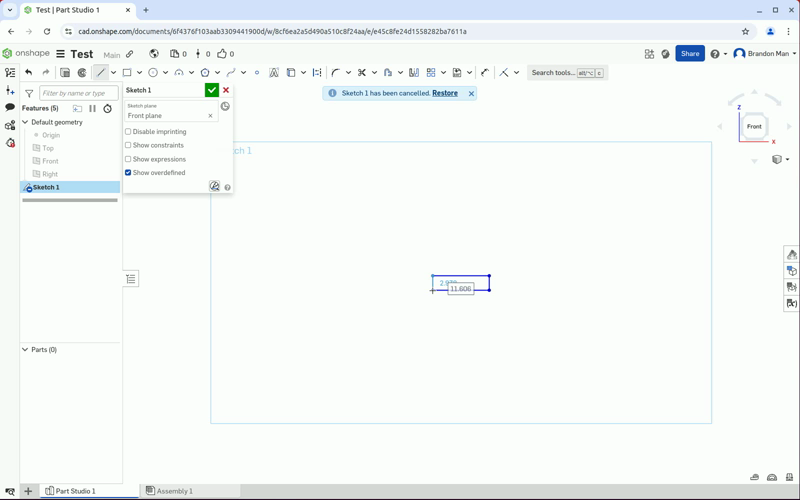
click(432, 290)
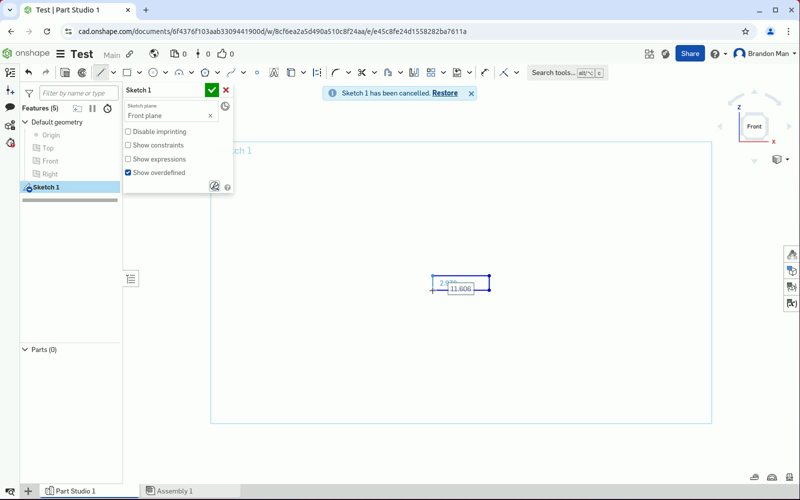
key(esc)
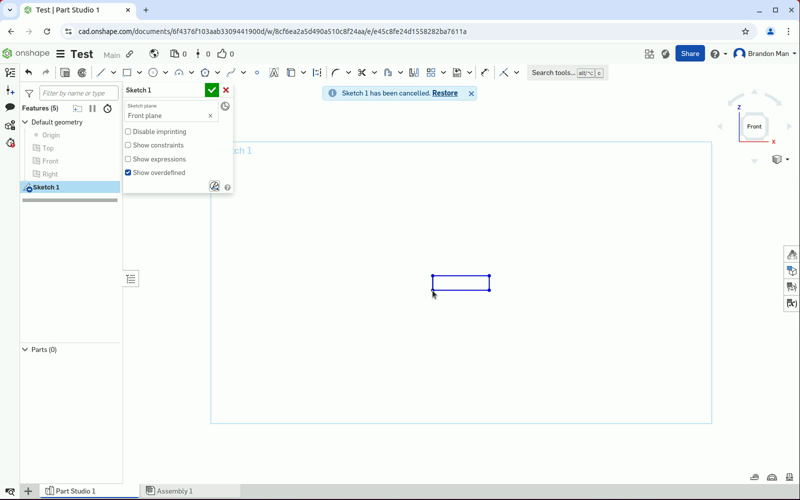
key(c)
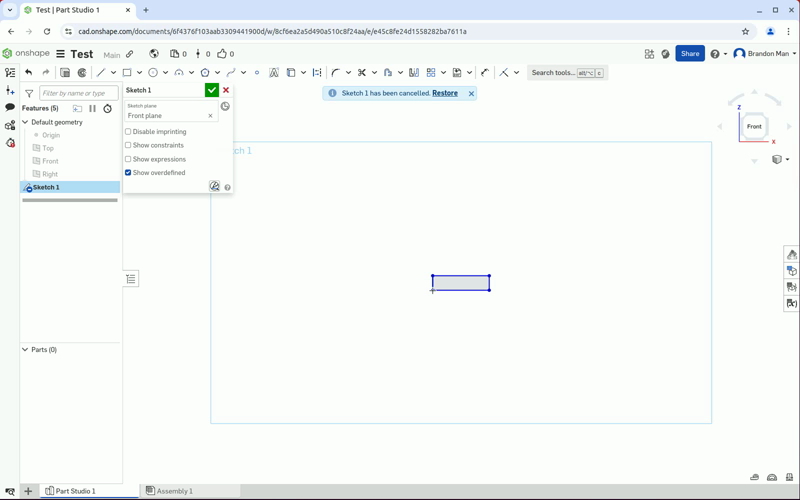
key_down(shift)
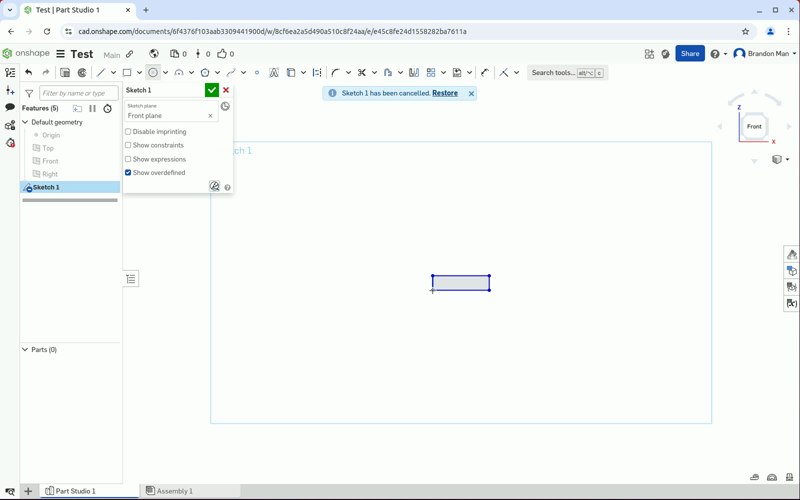
mouse_move(443, 282)
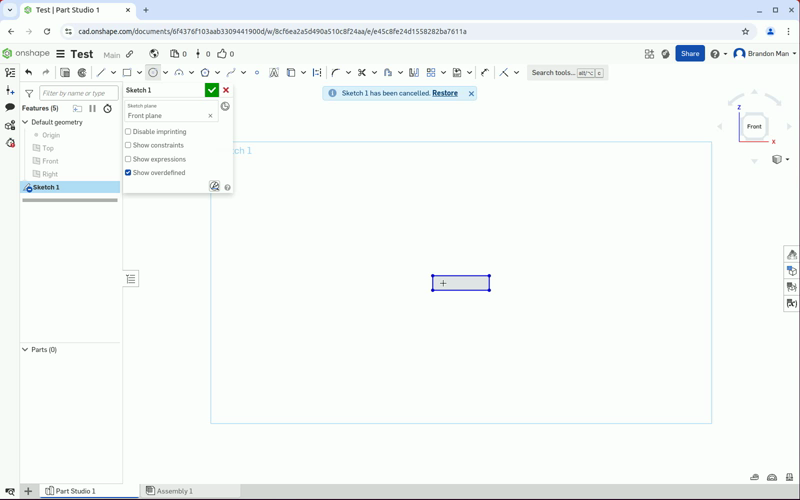
click(443, 282)
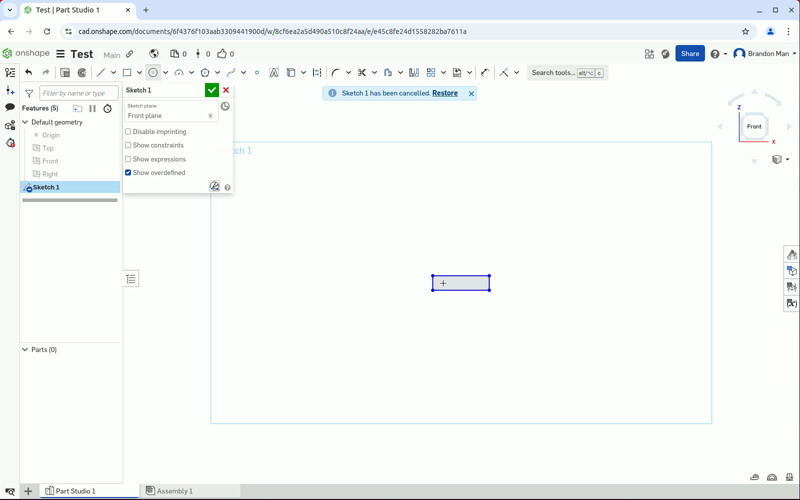
key_up(shift)
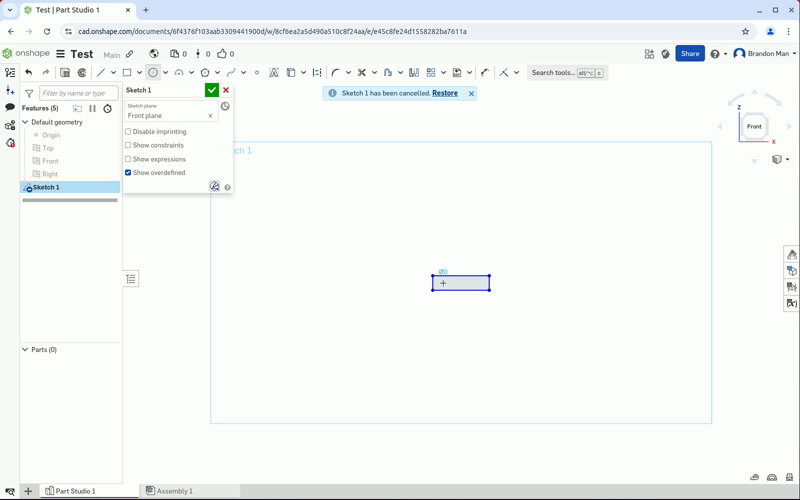
mouse_move(446, 282)
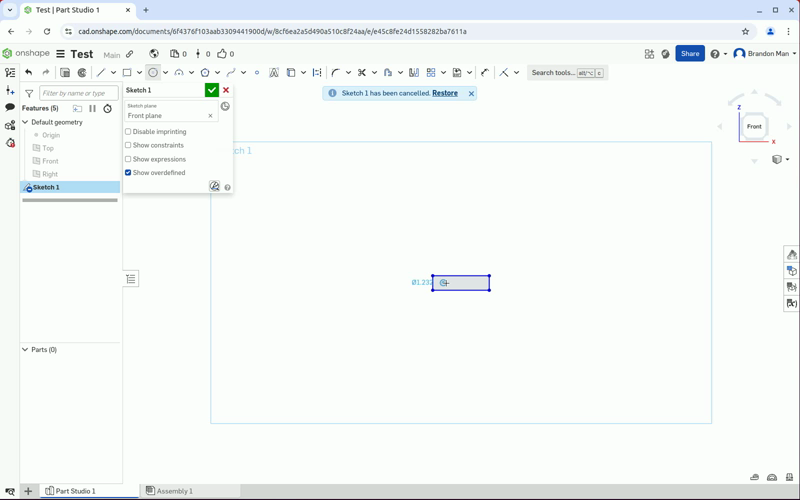
click(446, 282)
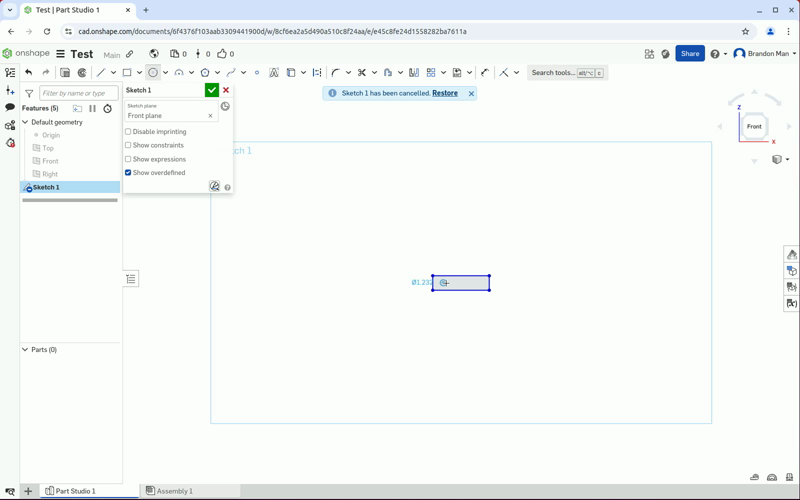
key(esc)
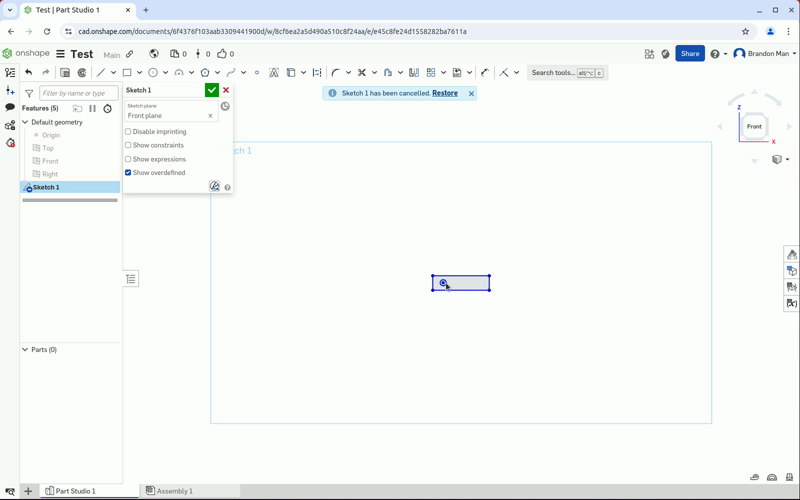
key(c)
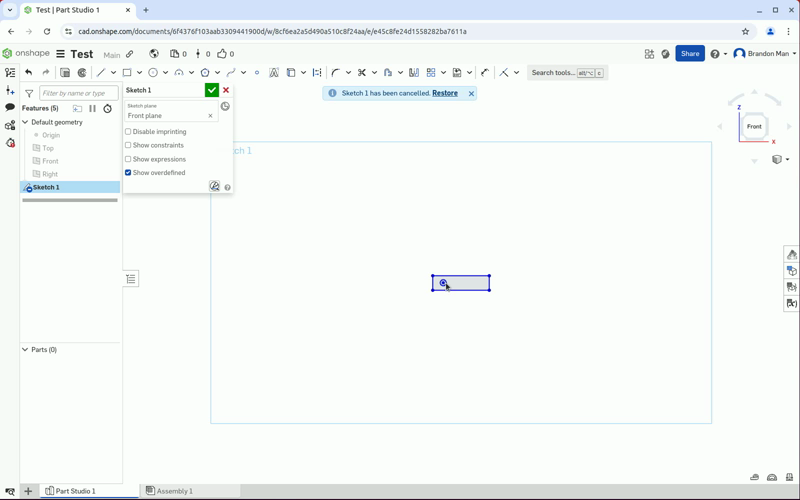
key_down(shift)
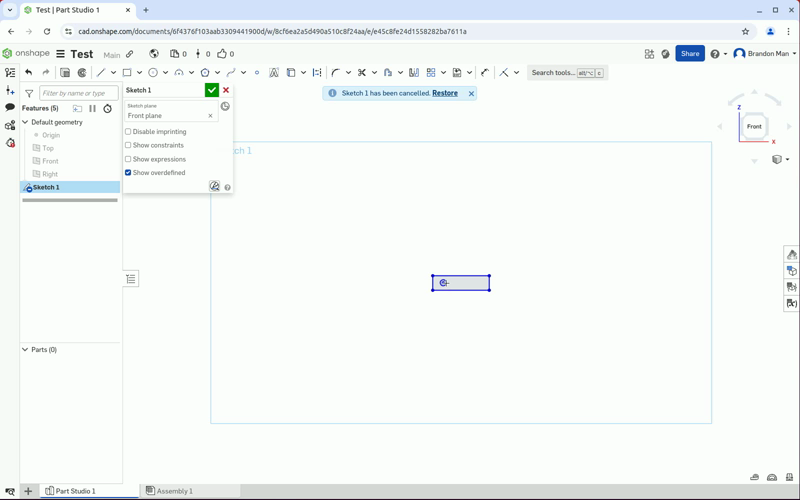
mouse_move(478, 282)
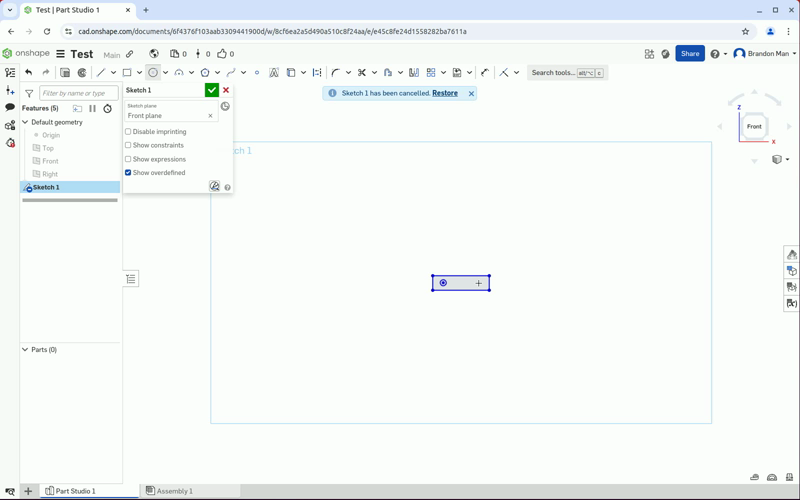
click(478, 282)
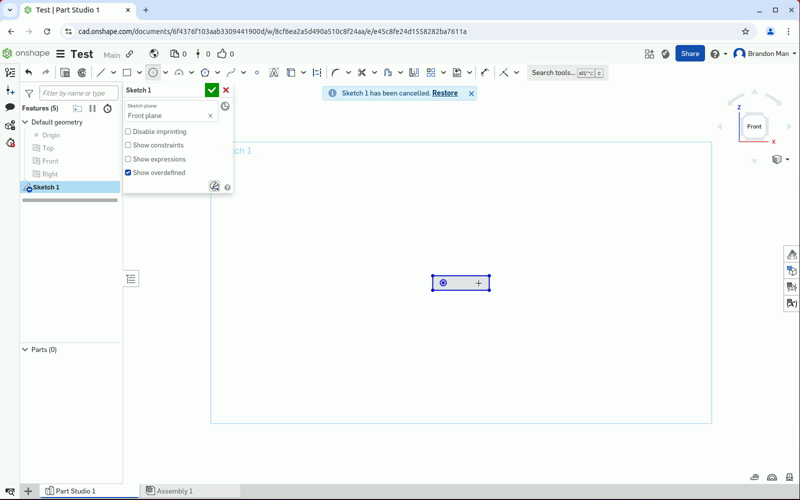
key_up(shift)
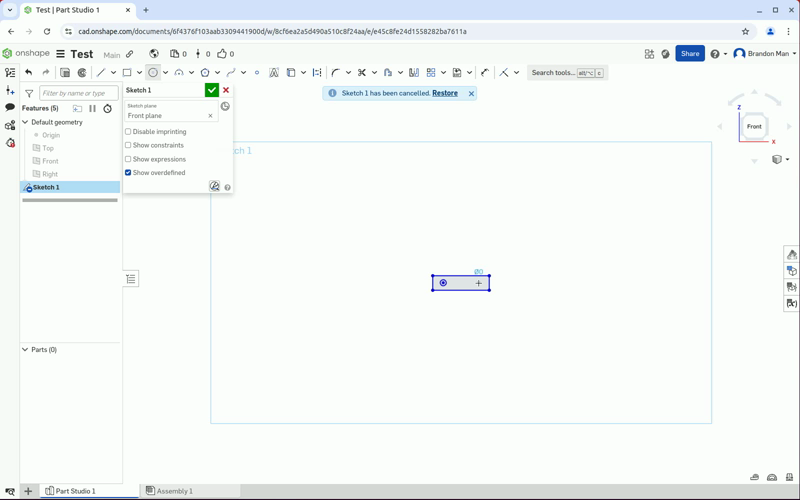
mouse_move(481, 282)
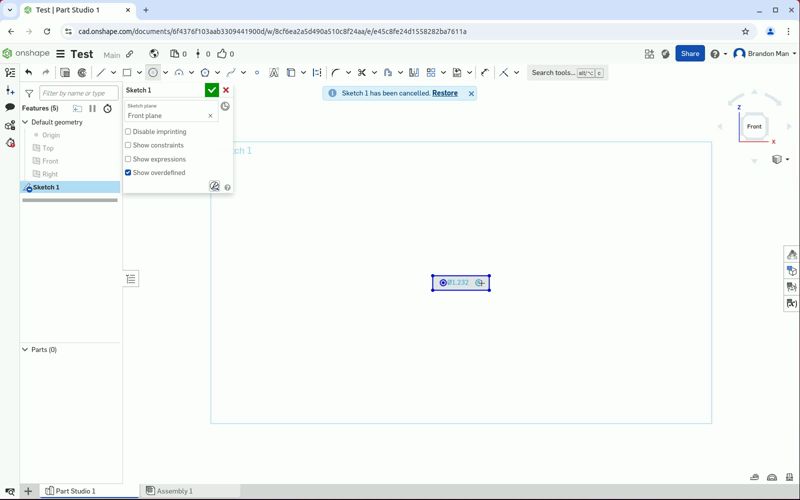
click(481, 282)
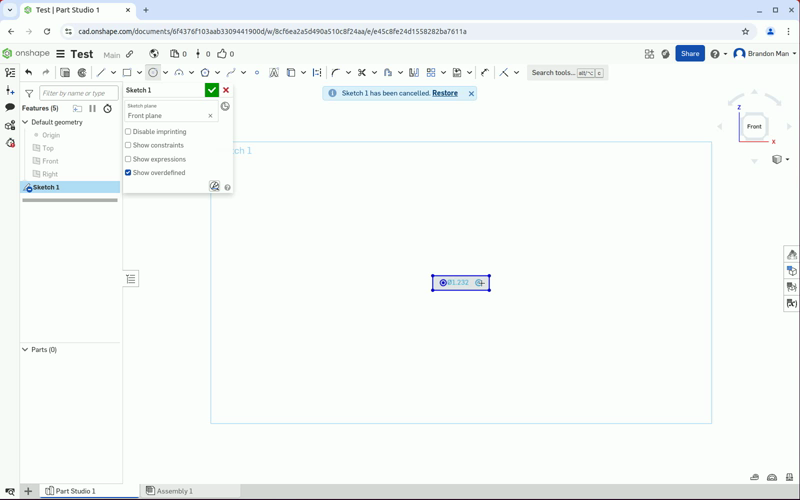
key(esc)
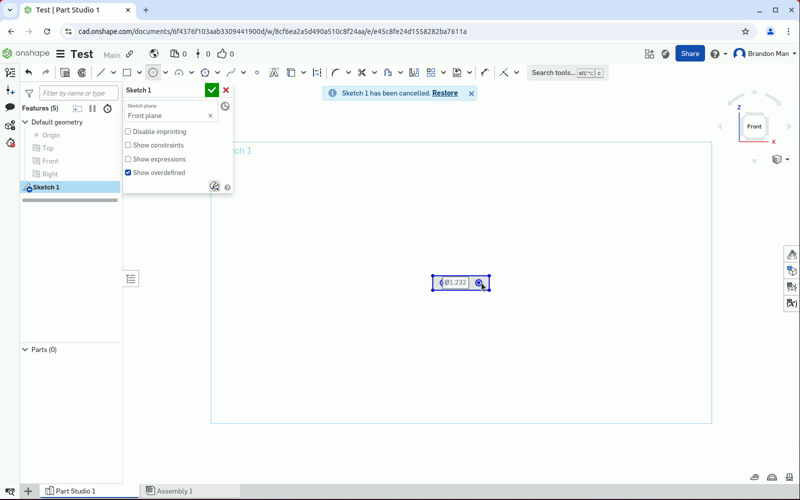
mouse_move(478, 277)
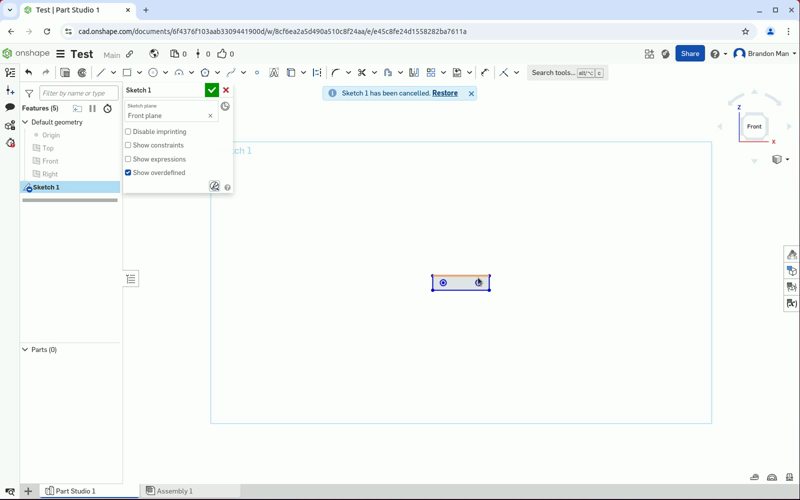
scroll(6)
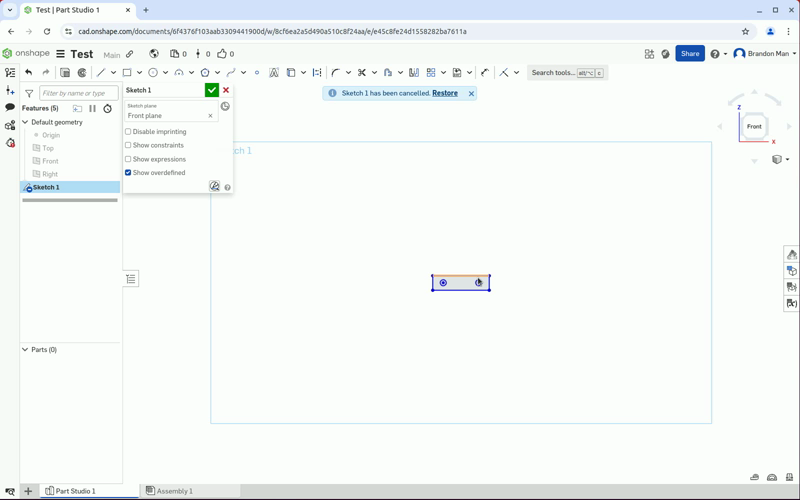
scroll(6)
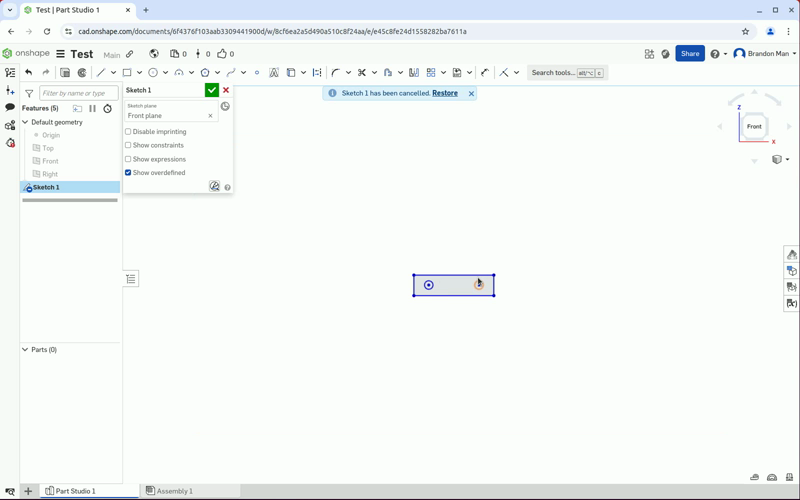
scroll(6)
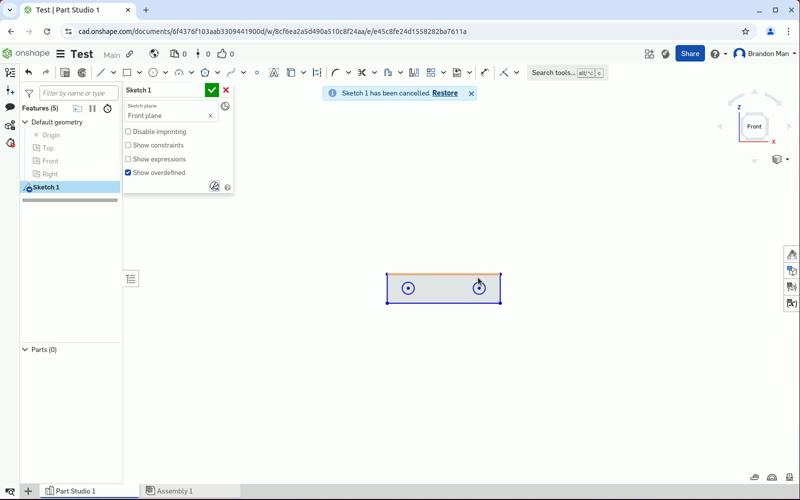
scroll(6)
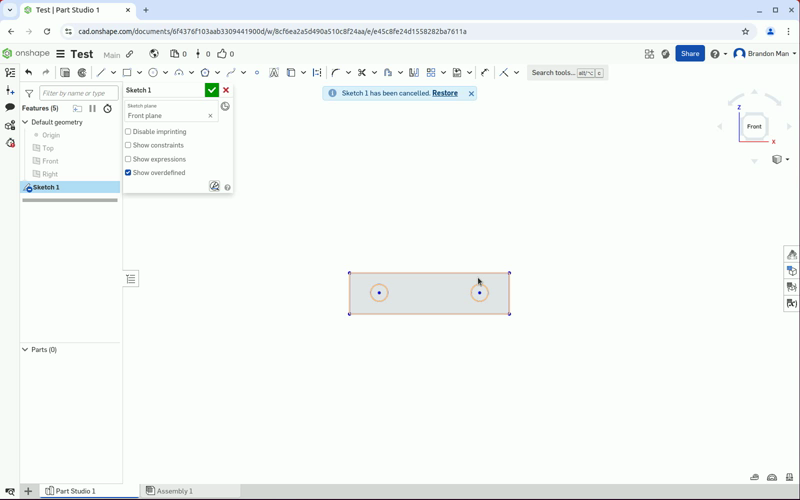
scroll(6)
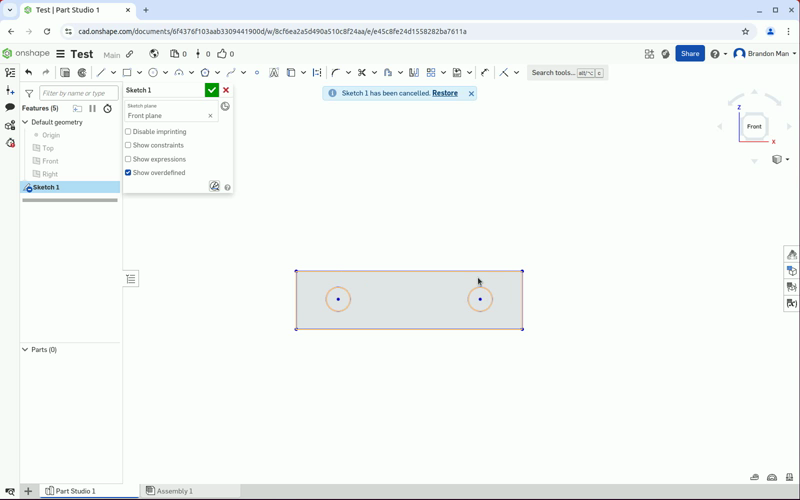
scroll(6)
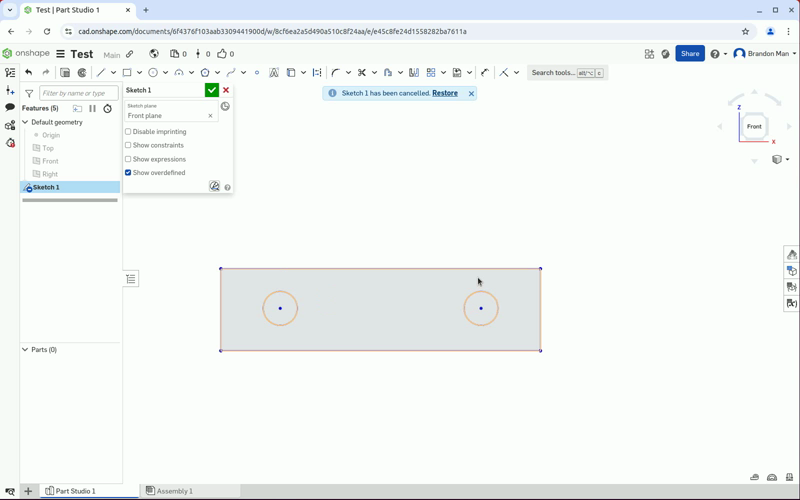
scroll(6)
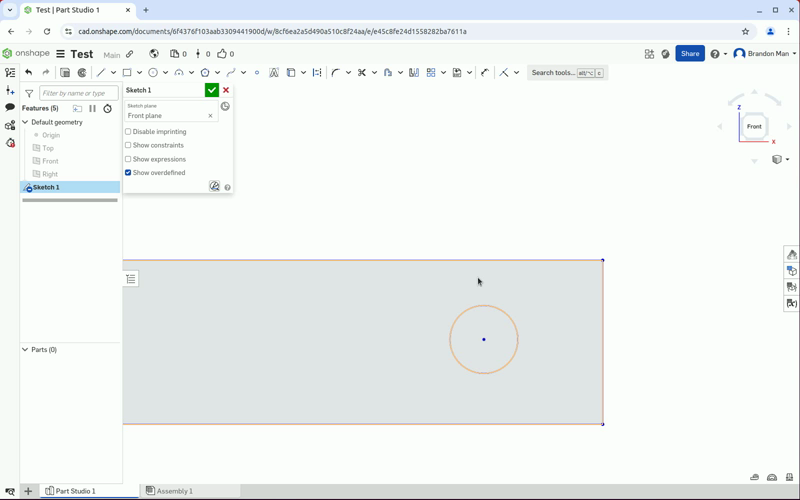
click(478, 277)
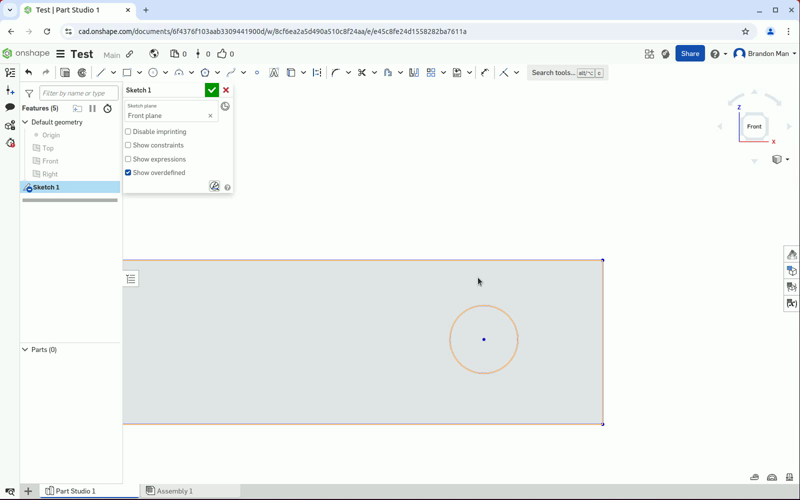
scroll(-6)
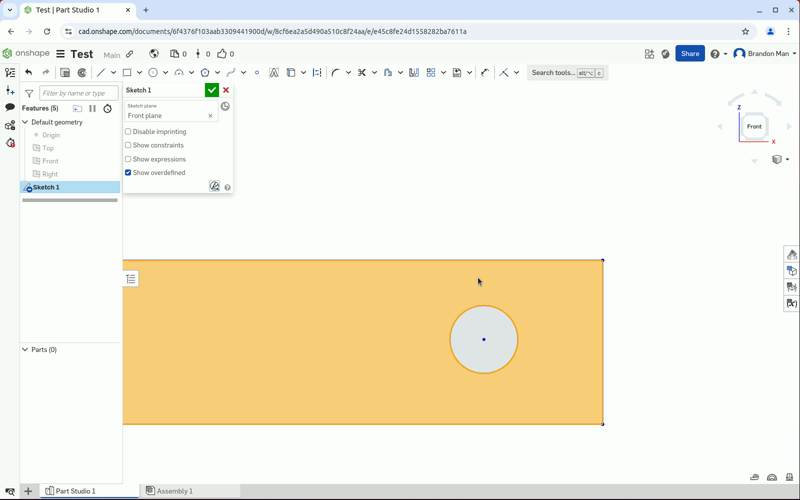
scroll(-6)
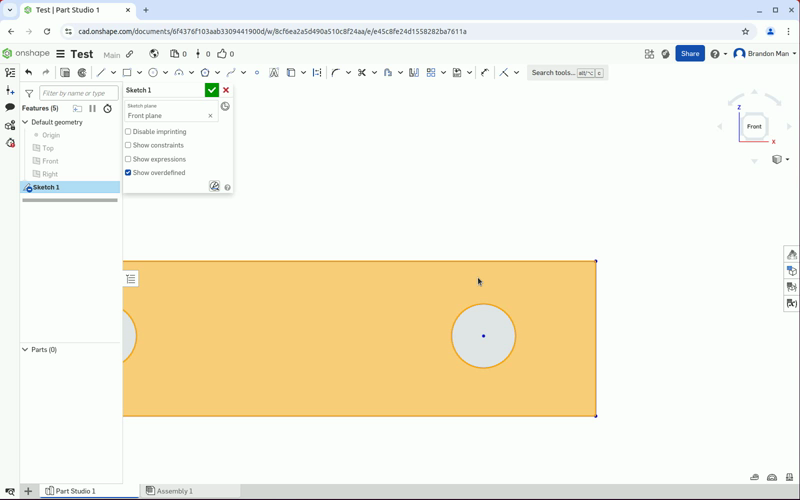
scroll(-6)
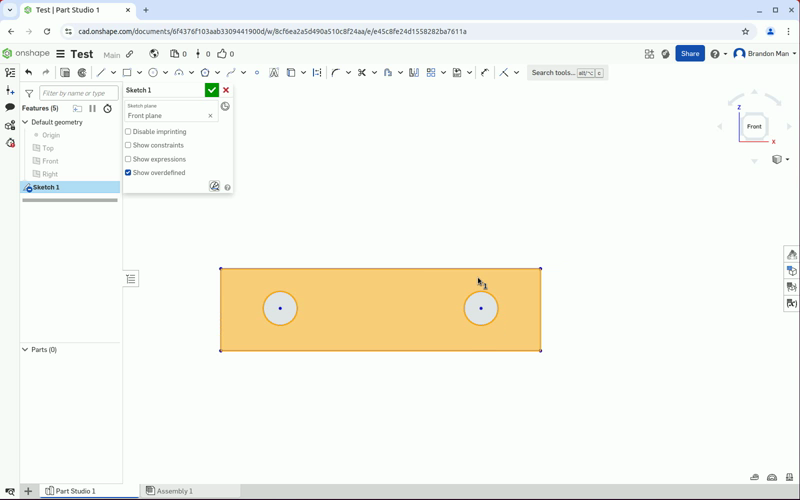
scroll(-6)
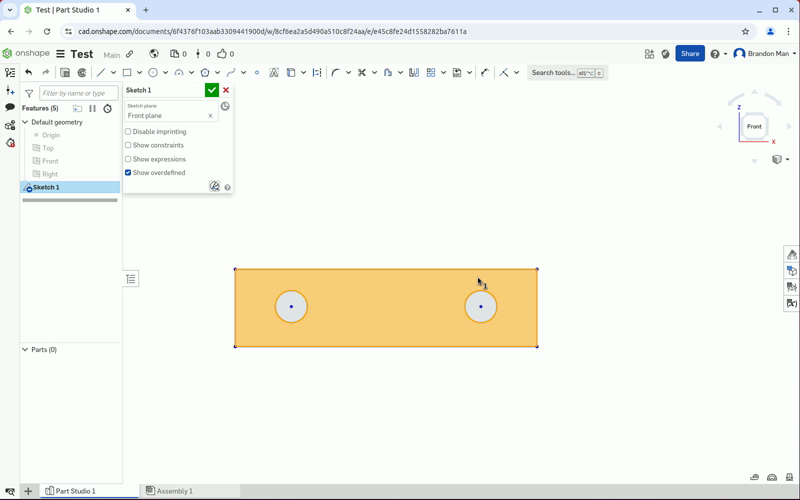
scroll(-6)
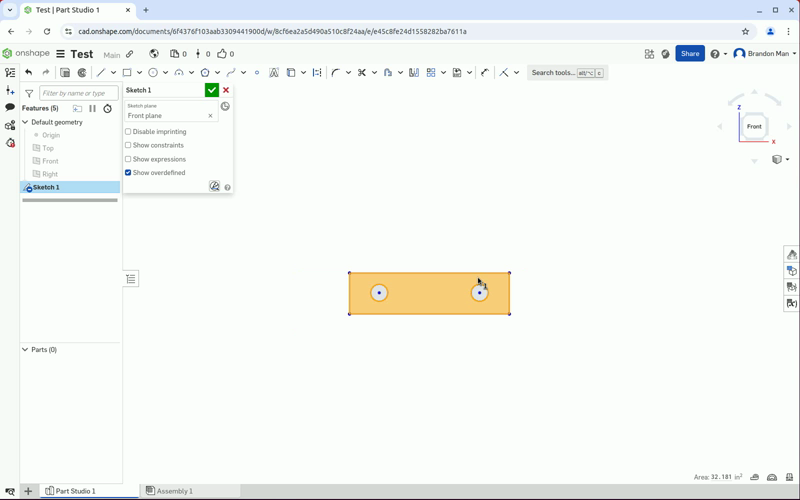
scroll(-6)
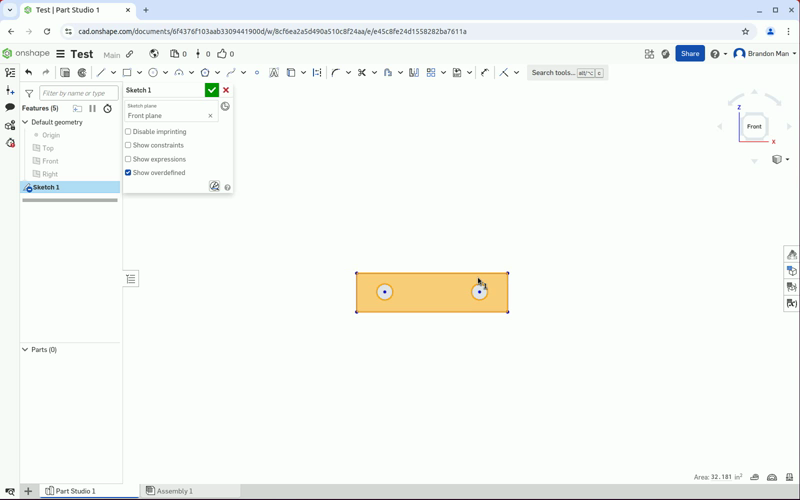
scroll(-6)
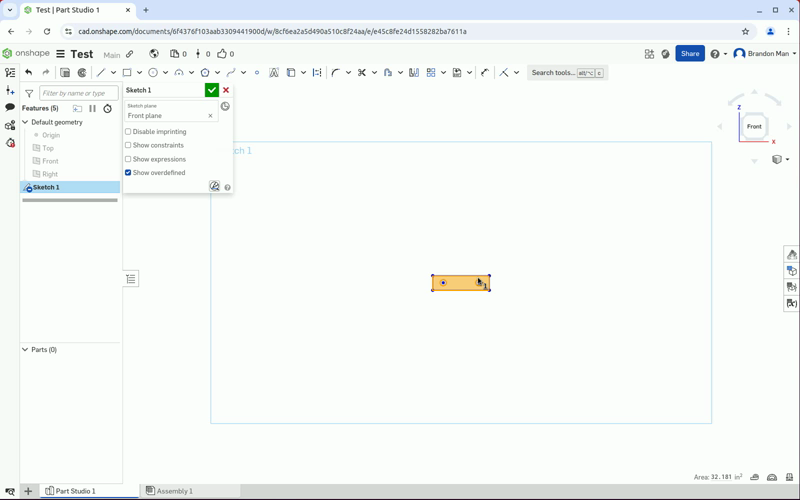
mouse_move(73, 352)
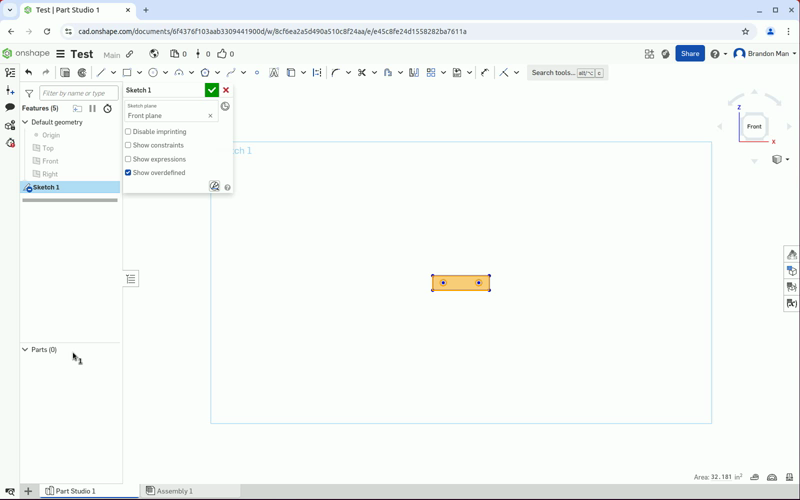
key(shift+y)
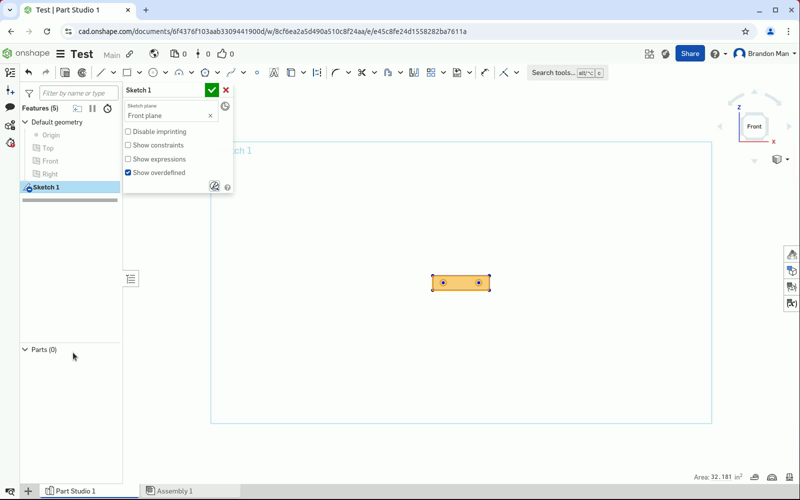
key(shift+e)
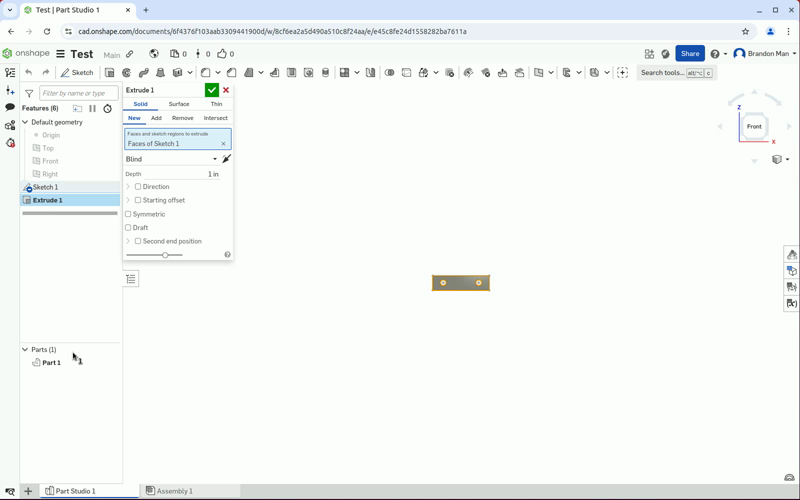
mouse_move(143, 106)
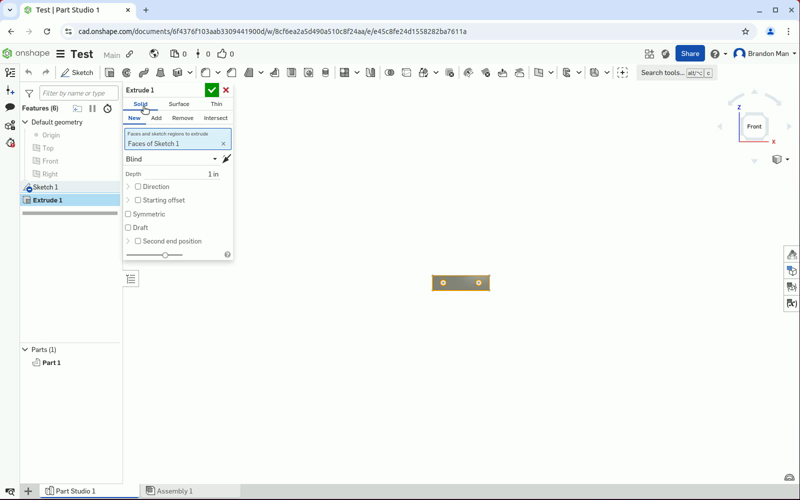
click(143, 106)
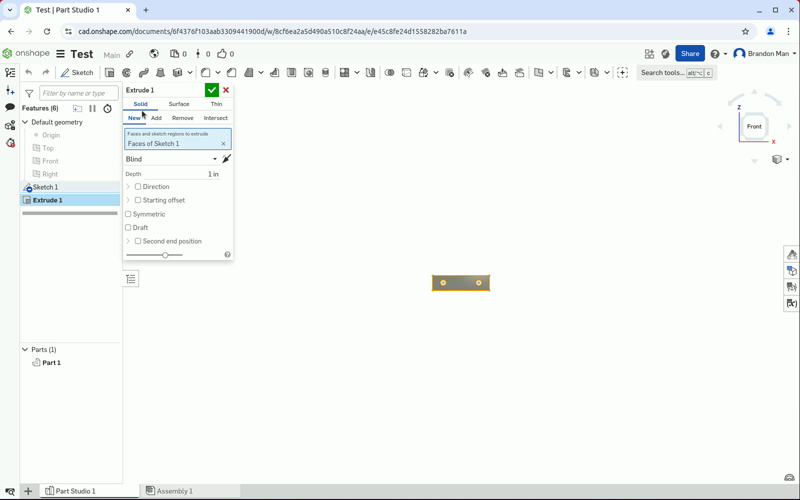
mouse_move(137, 120)
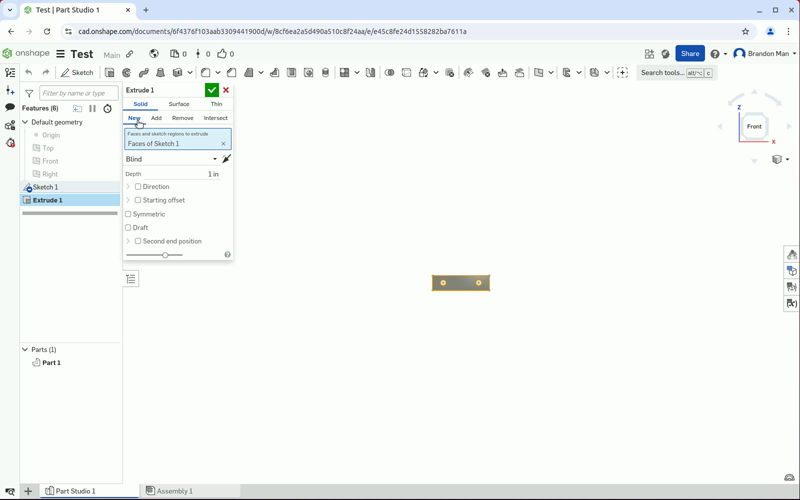
click(137, 120)
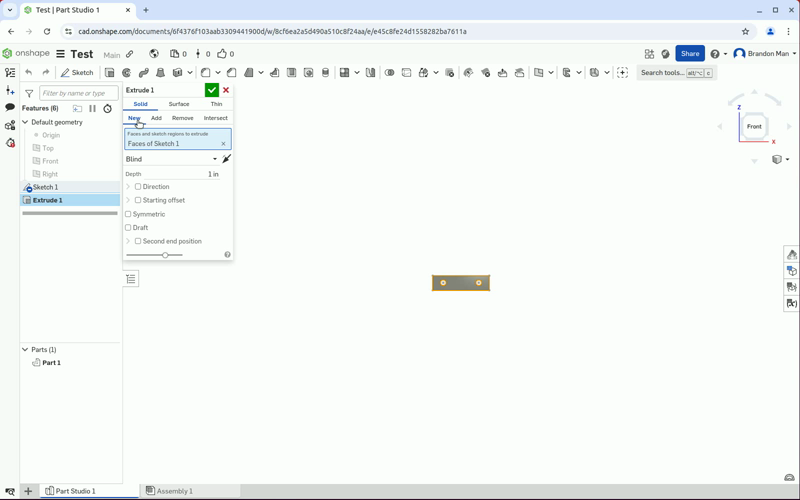
key(tab, 4)
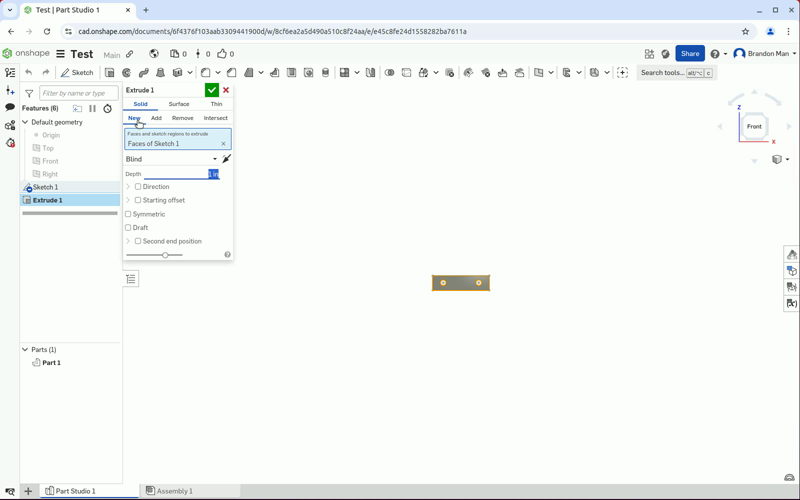
text(0.963)
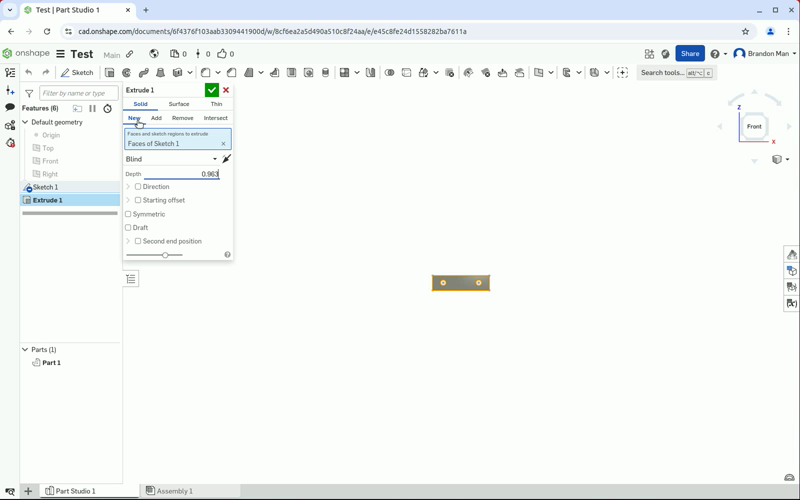
key(enter)
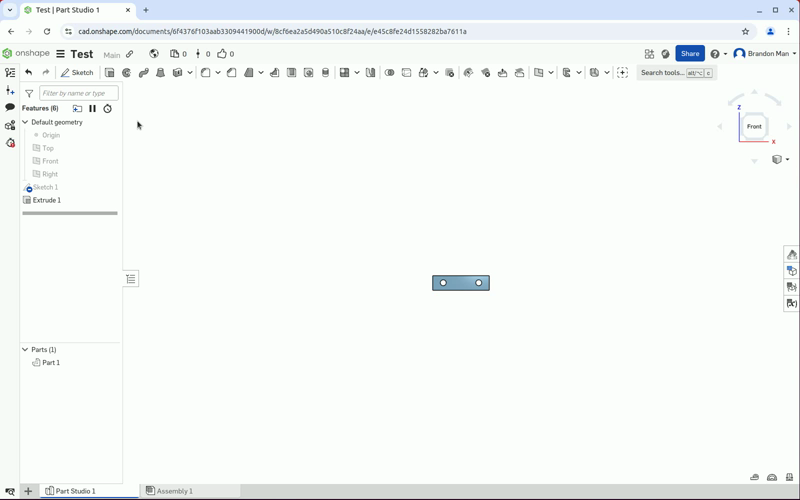
key(shift+h)
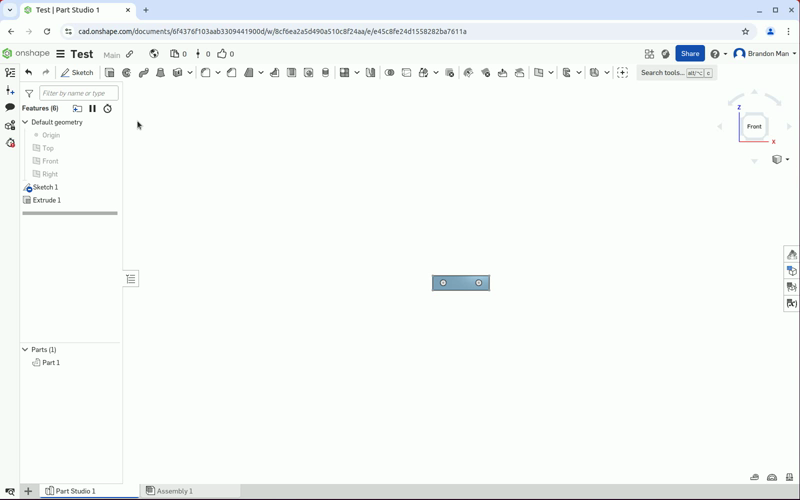
key(shift+h)
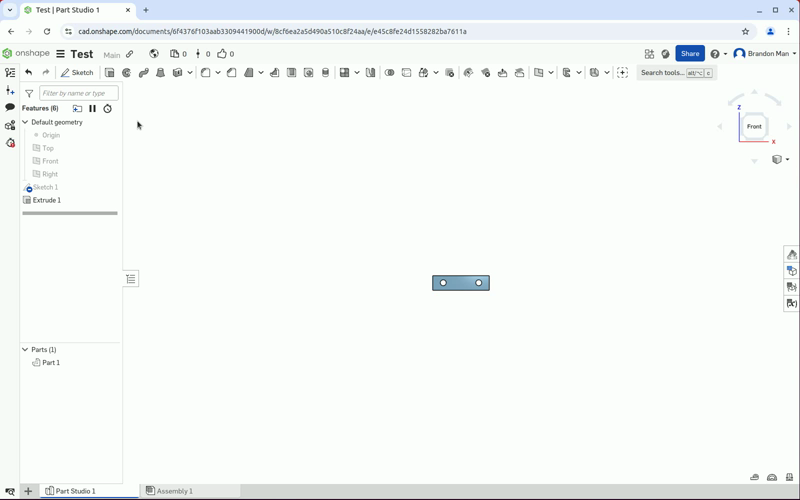
mouse_move(73, 189)
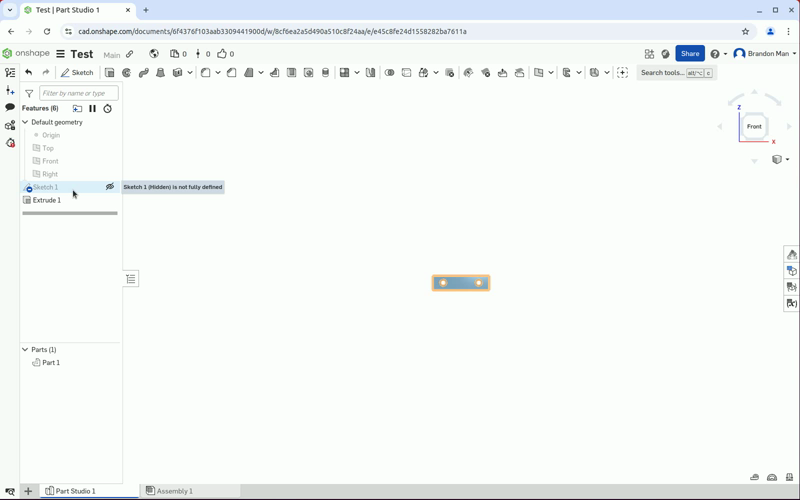
click(73, 189)
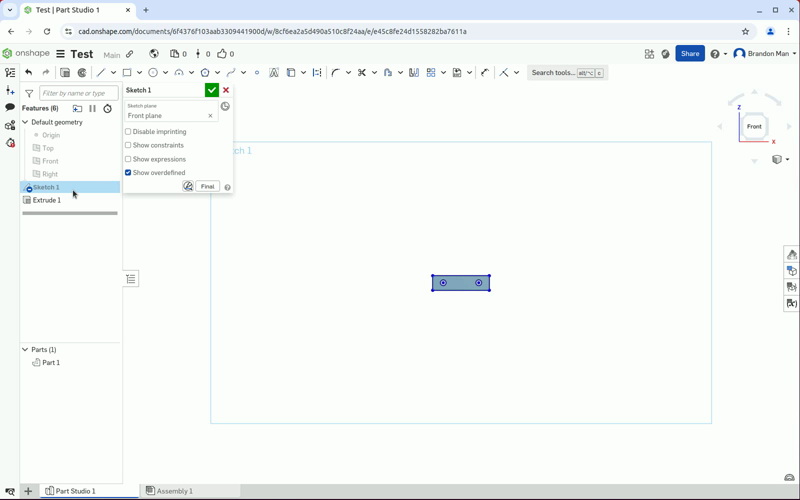
mouse_move(229, 92)
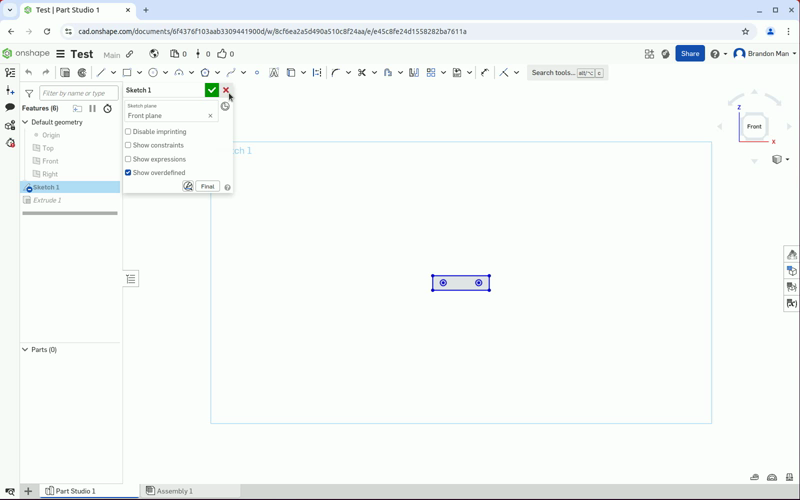
click(229, 92)
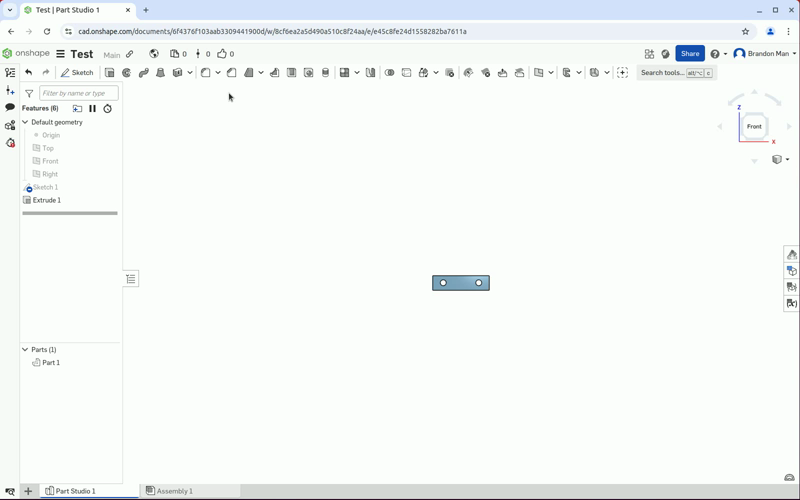
mouse_move(73, 352)
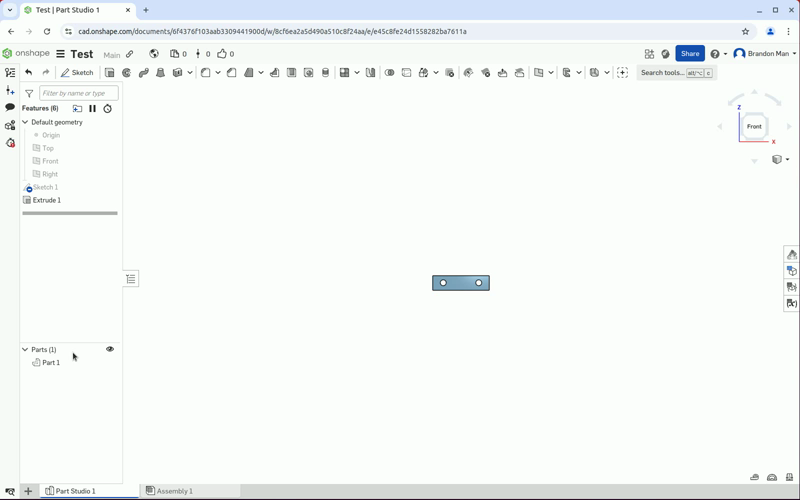
key(y)
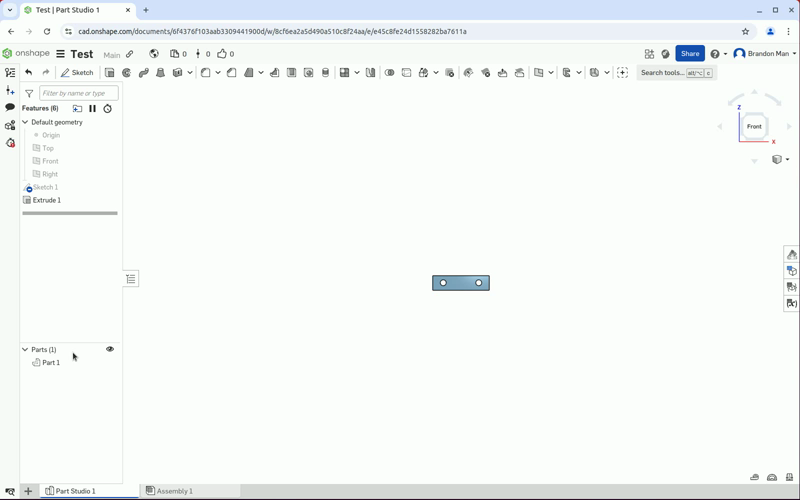
key(shift+p)
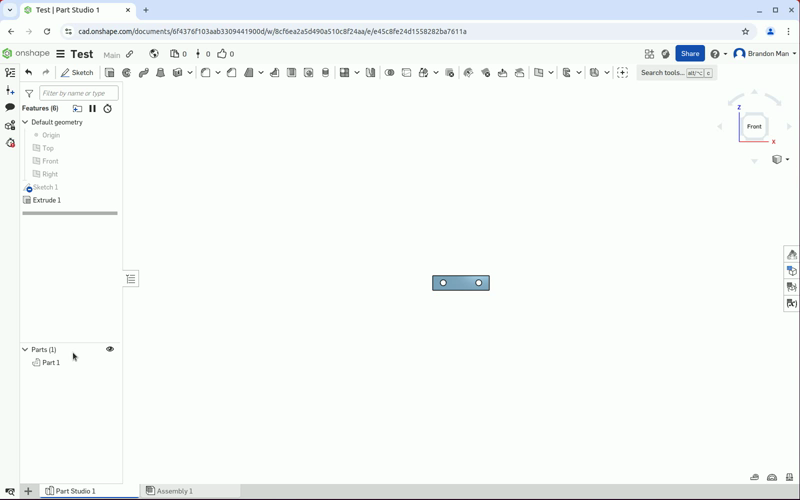
key(space)
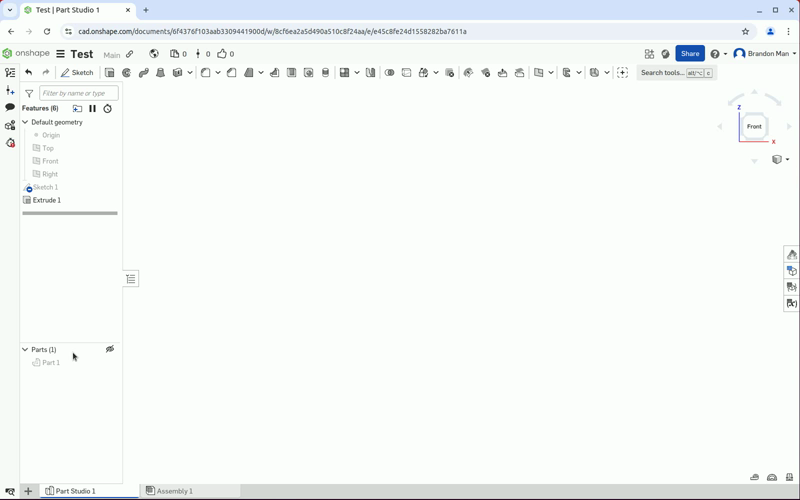
key_down(shift)
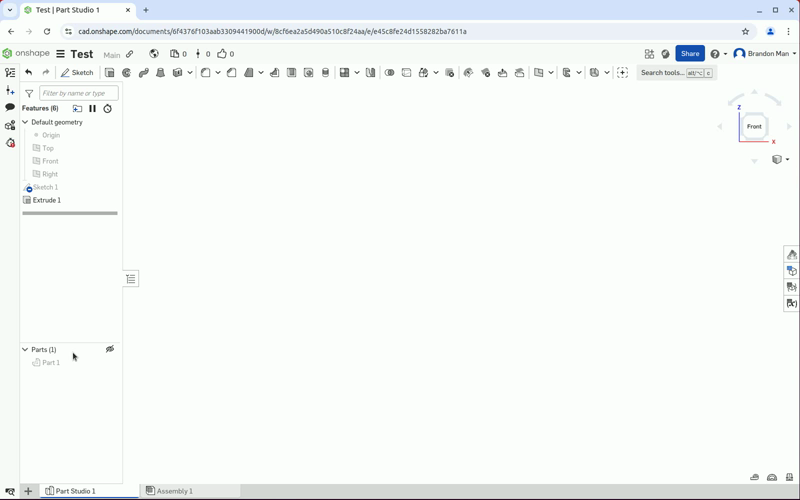
key(down)
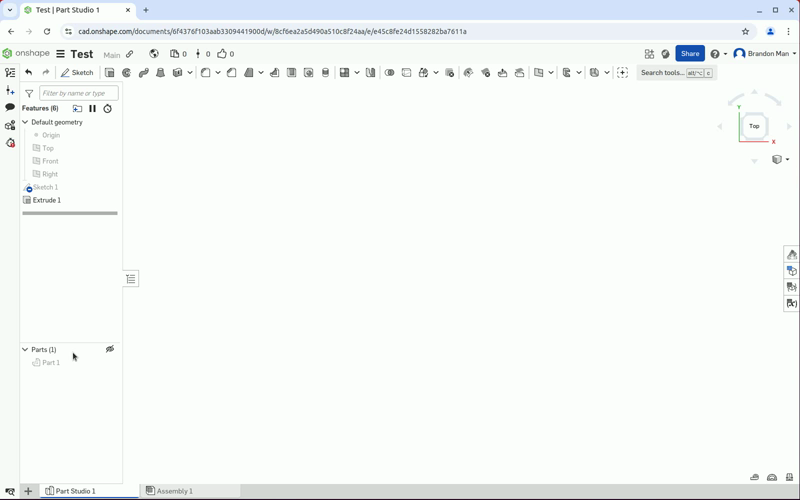
key_up(shift)
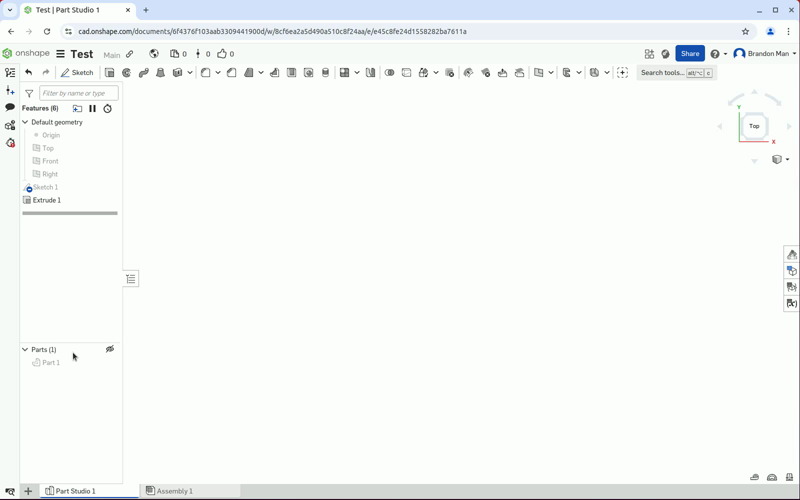
mouse_move(73, 352)
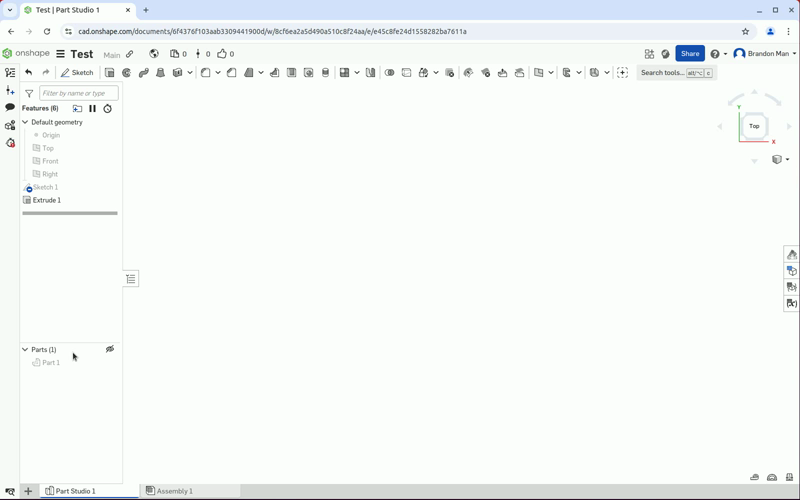
key(shift+y)
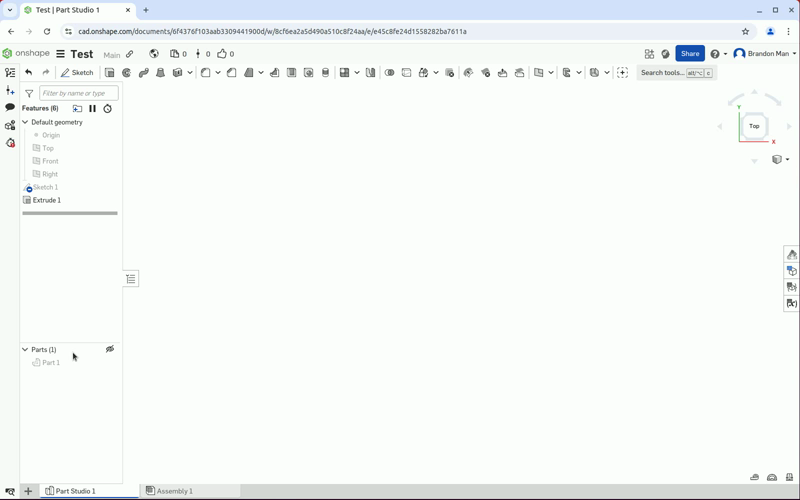
key(shift+s)
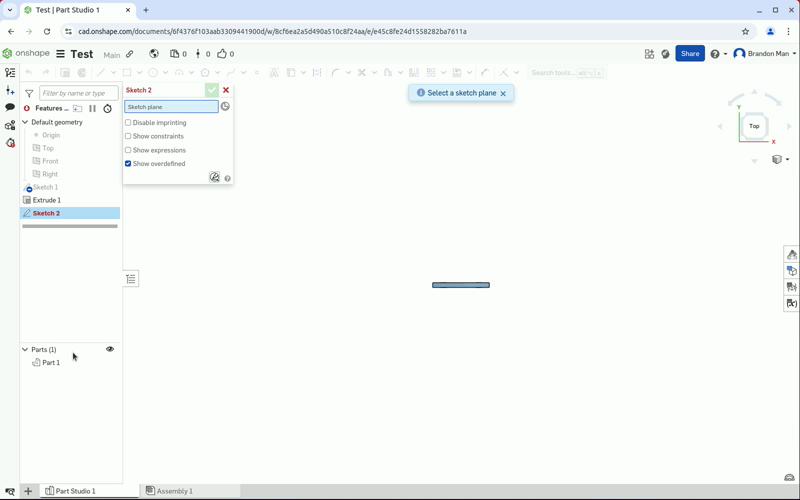
mouse_move(73, 150)
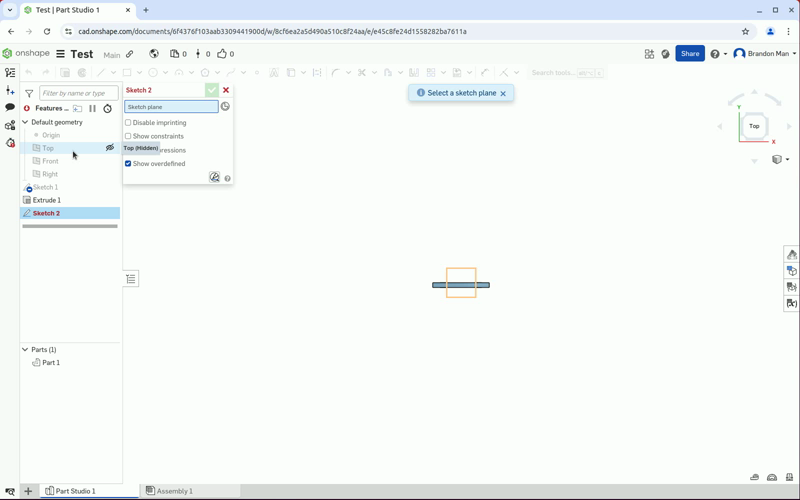
click(73, 150)
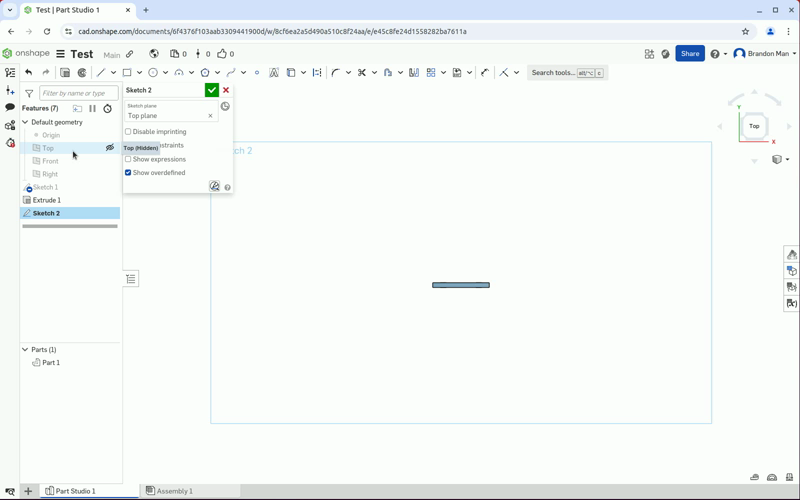
mouse_move(73, 352)
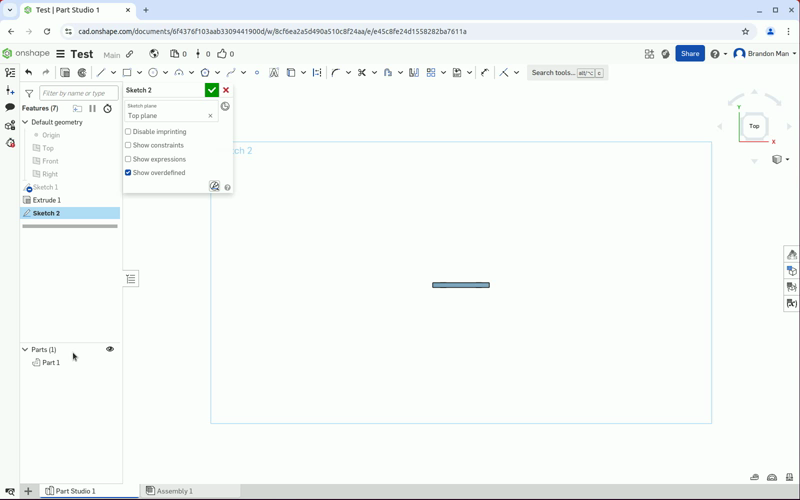
key(y)
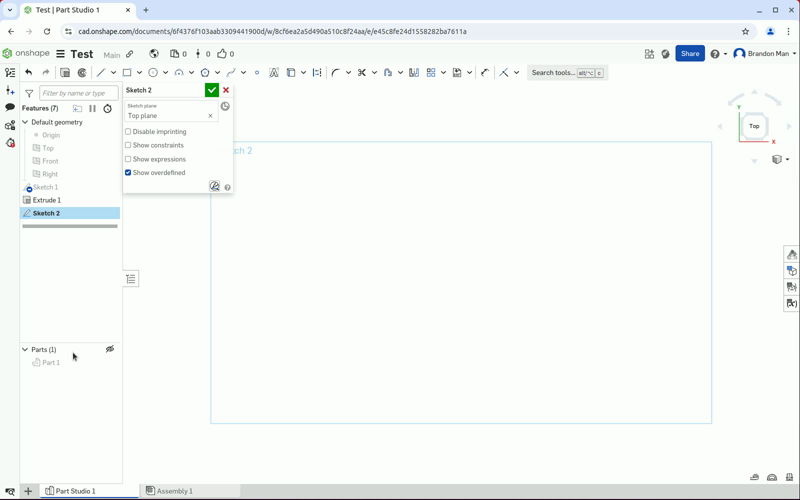
key(c)
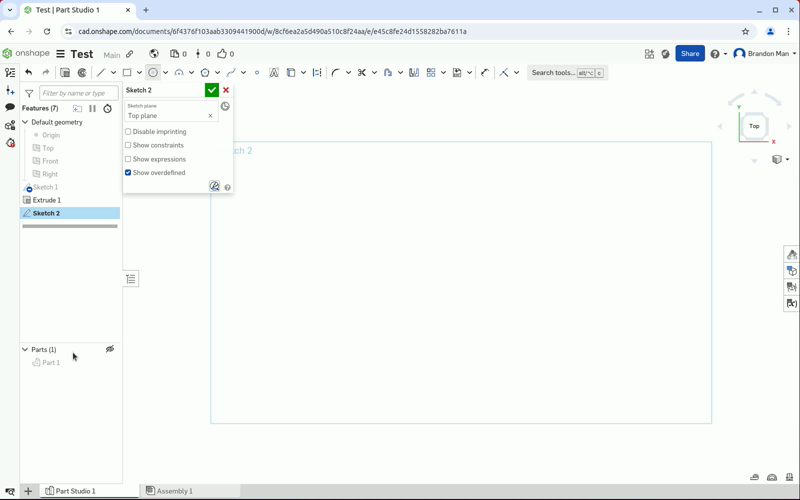
key_down(shift)
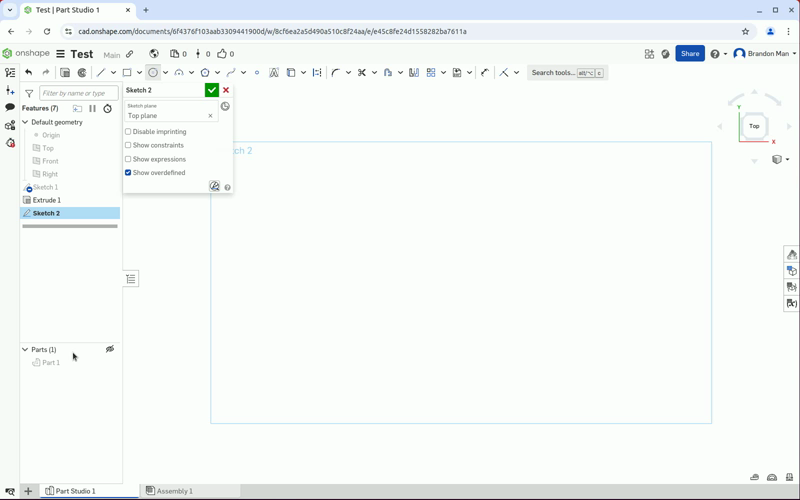
mouse_move(454, 279)
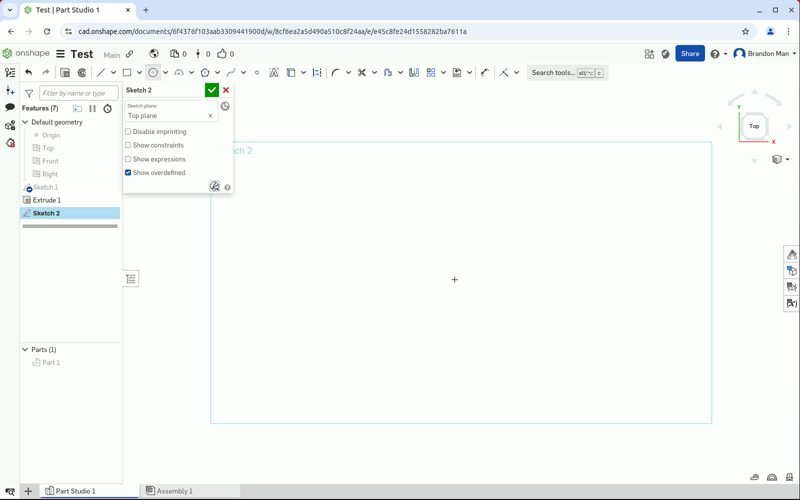
click(454, 279)
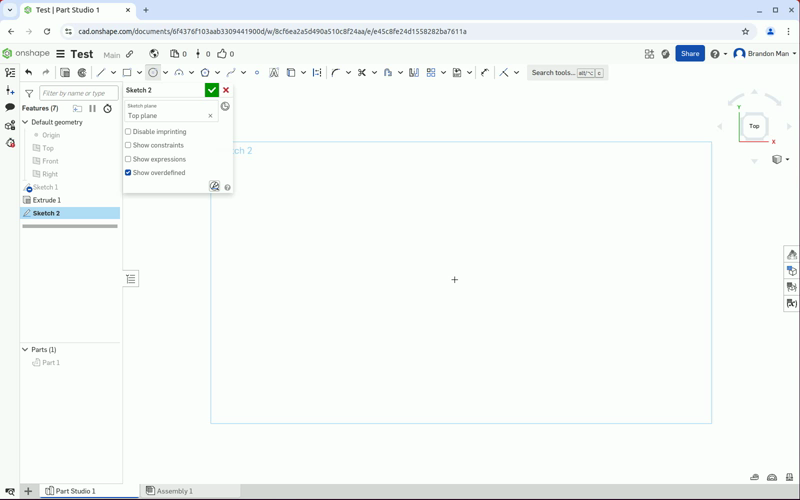
key_up(shift)
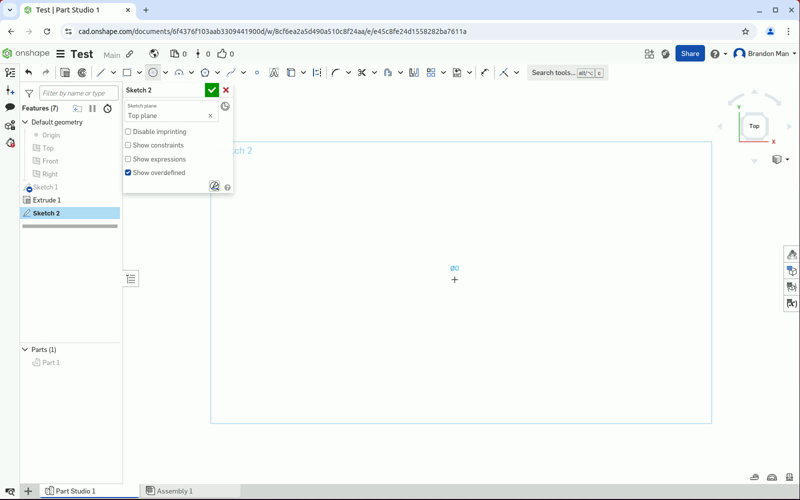
mouse_move(458, 279)
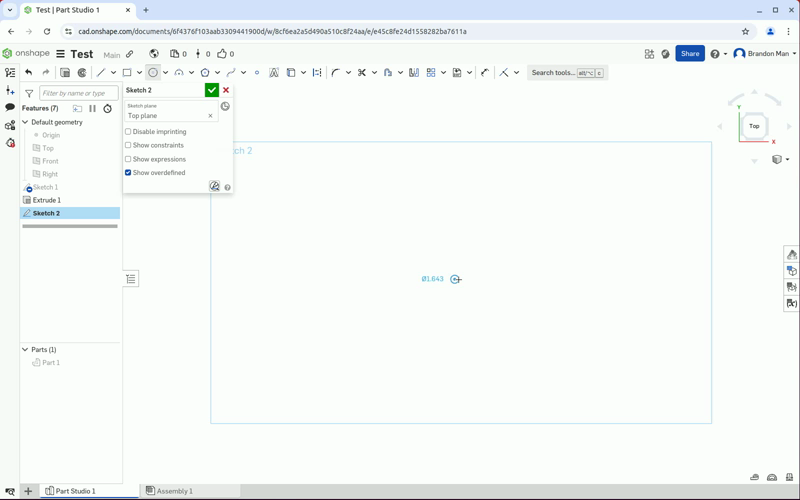
click(458, 279)
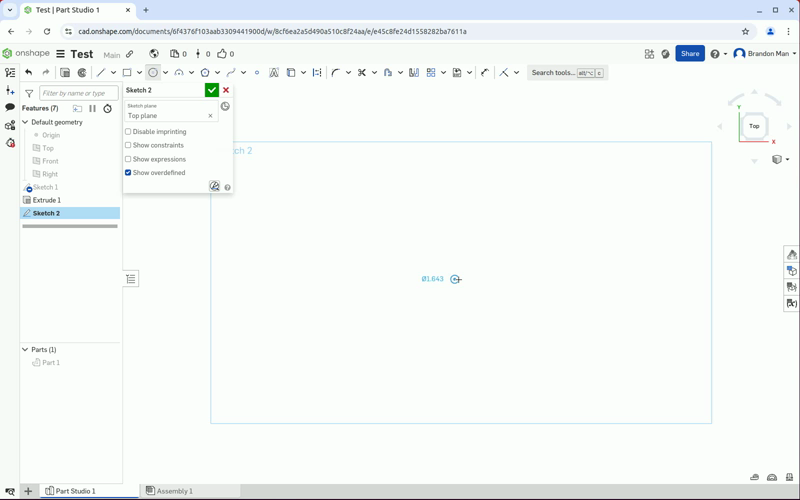
key(esc)
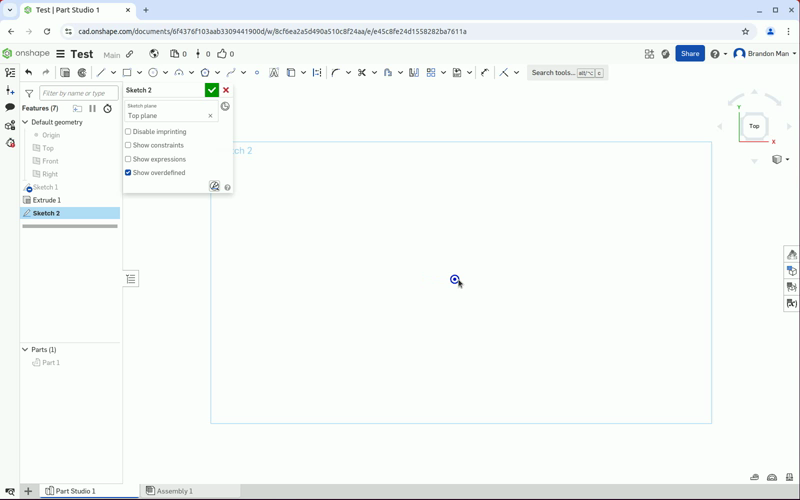
mouse_move(458, 280)
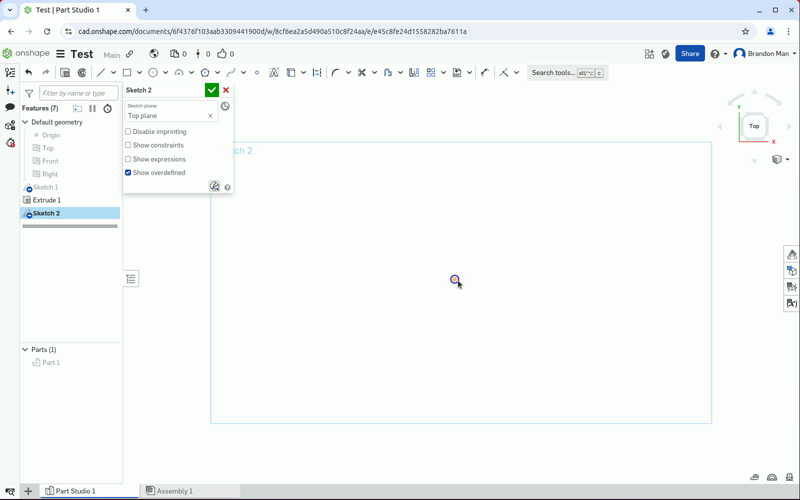
scroll(6)
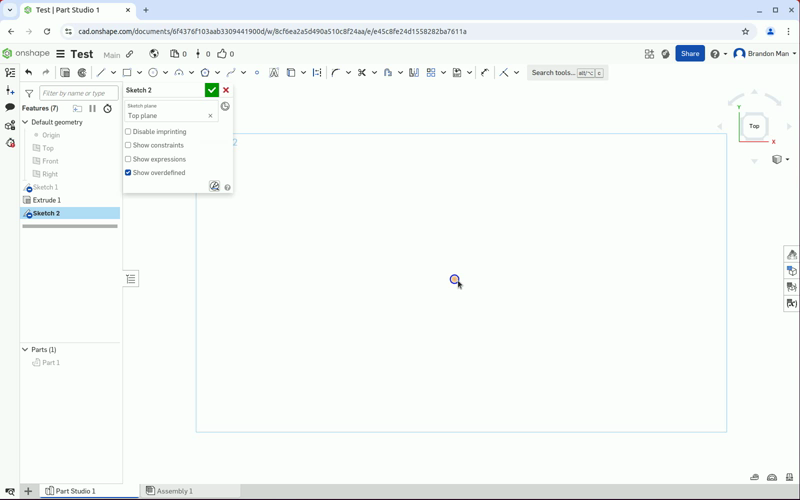
scroll(6)
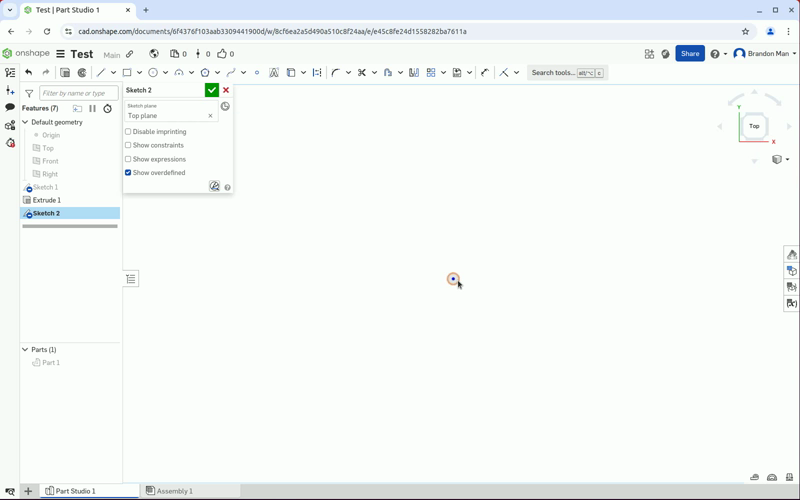
scroll(6)
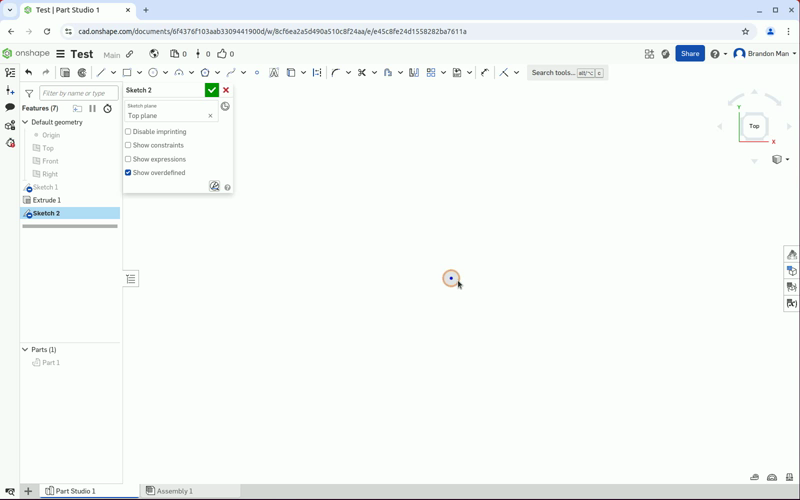
scroll(6)
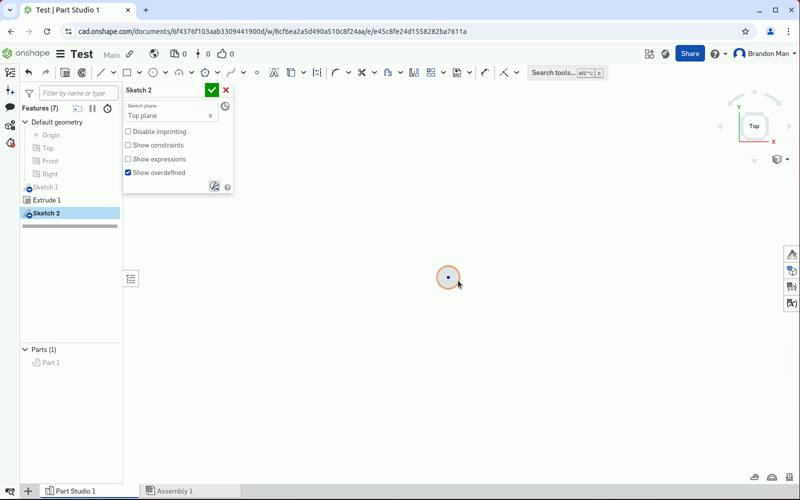
scroll(6)
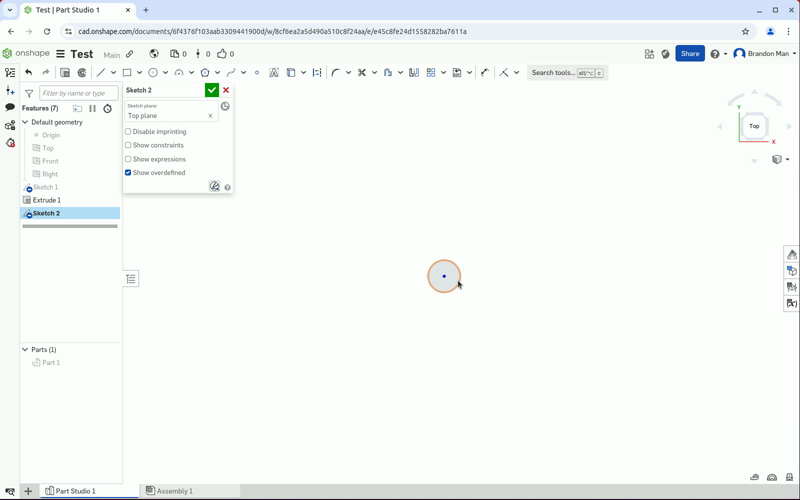
scroll(6)
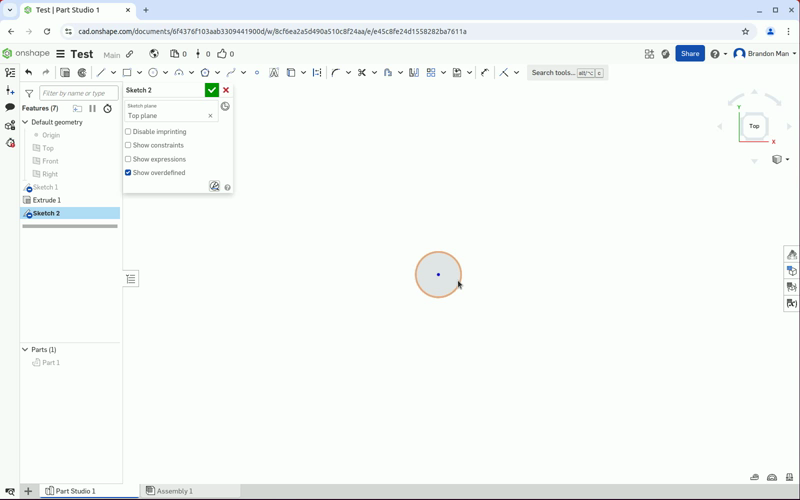
scroll(6)
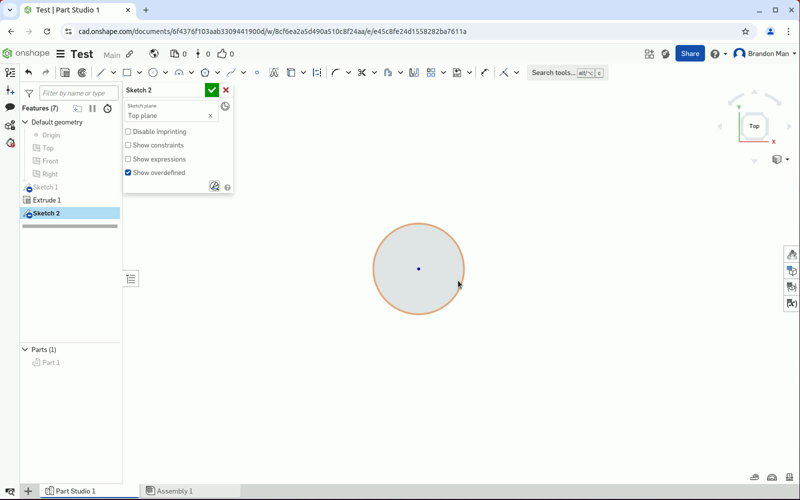
click(458, 280)
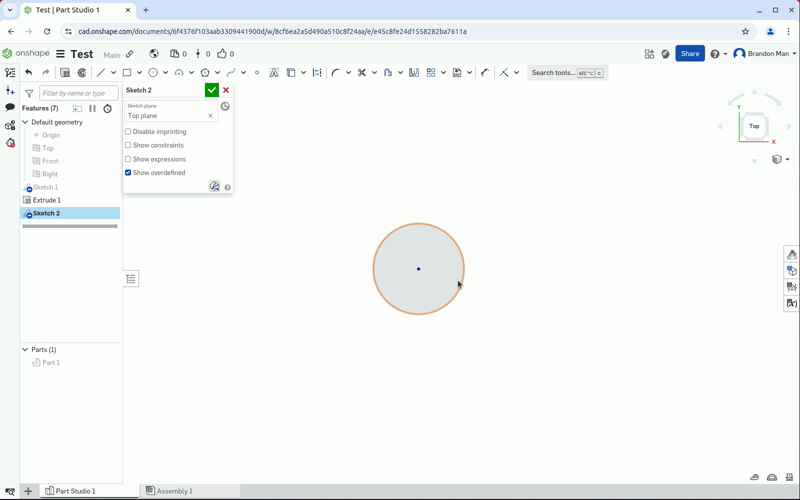
scroll(-6)
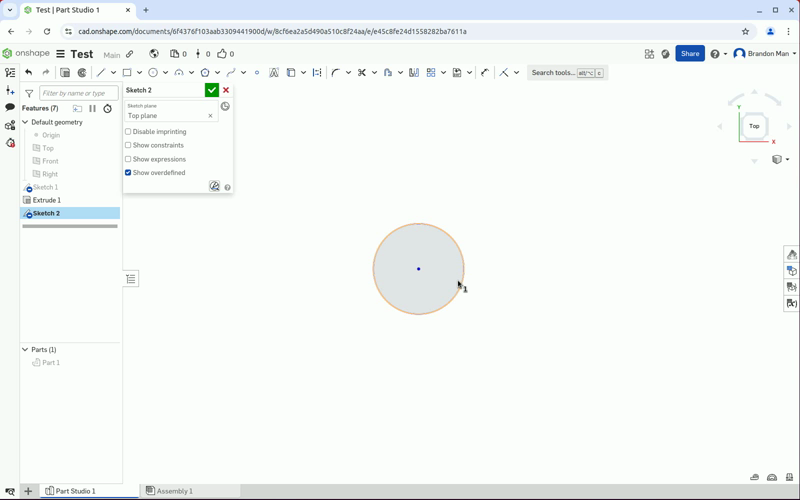
scroll(-6)
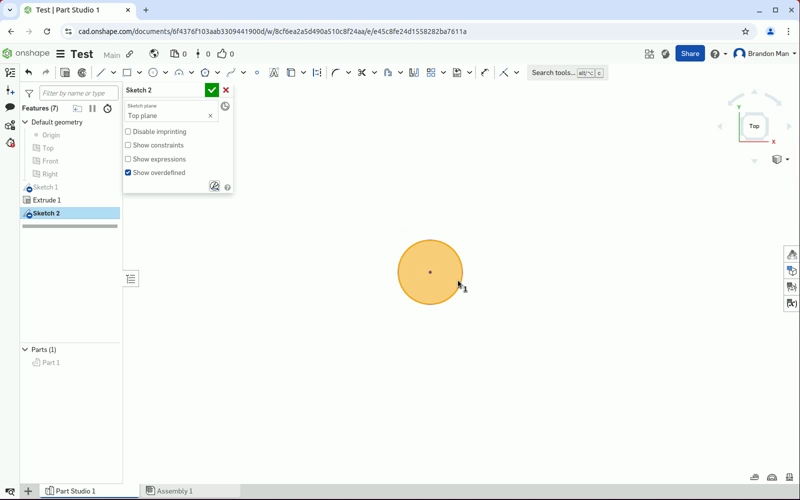
scroll(-6)
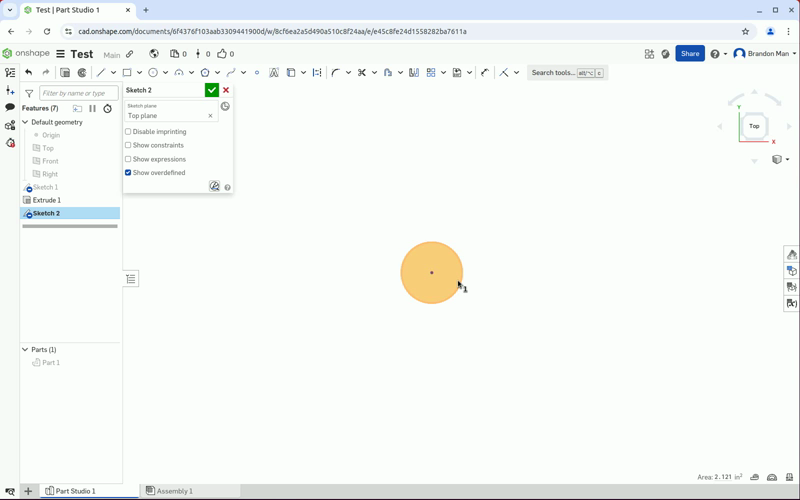
scroll(-6)
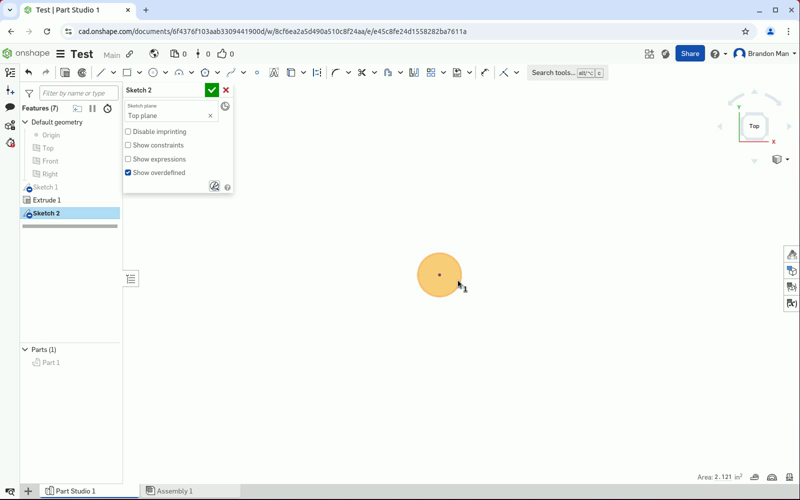
scroll(-6)
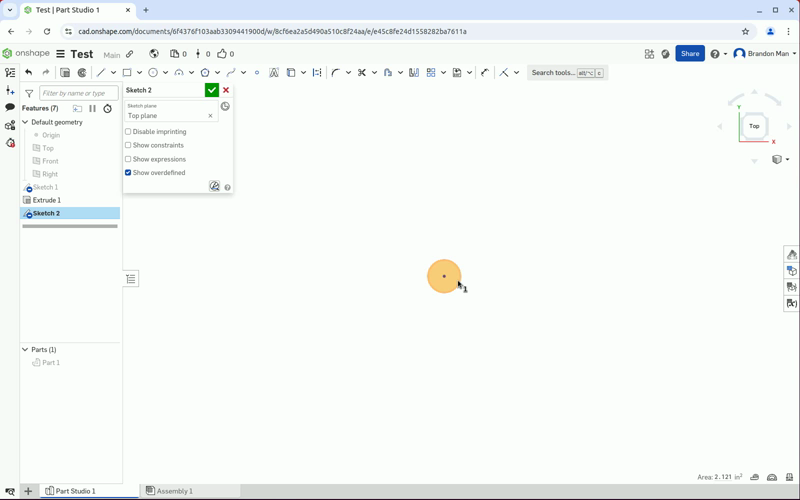
scroll(-6)
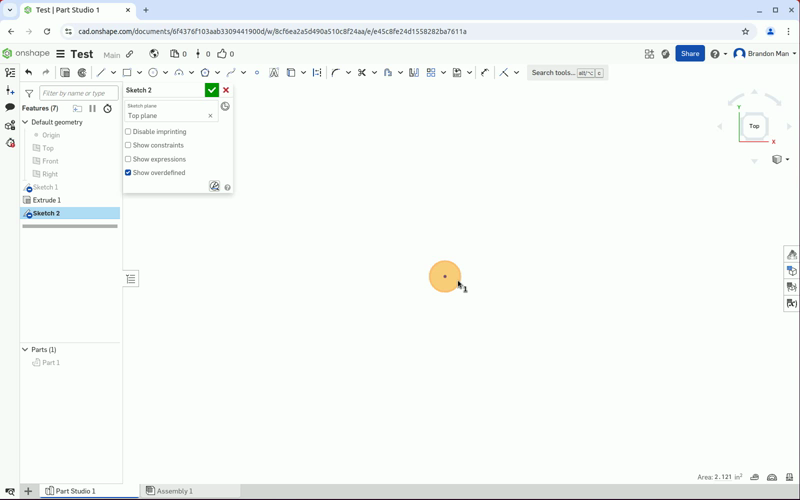
scroll(-6)
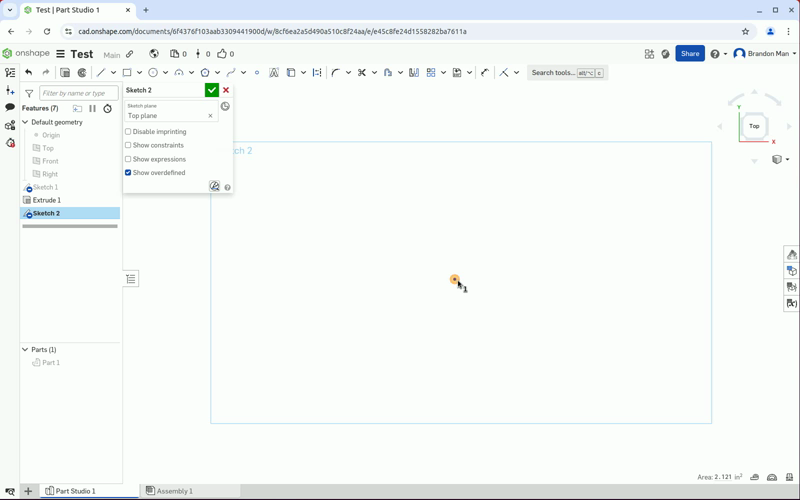
mouse_move(73, 352)
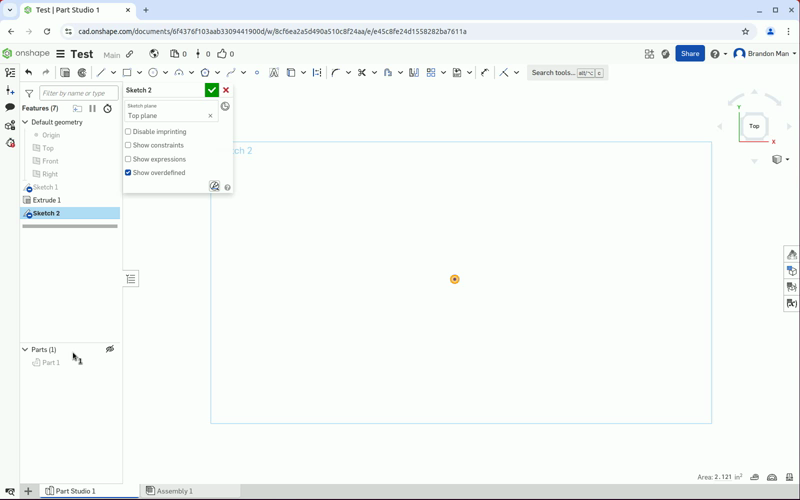
key(shift+y)
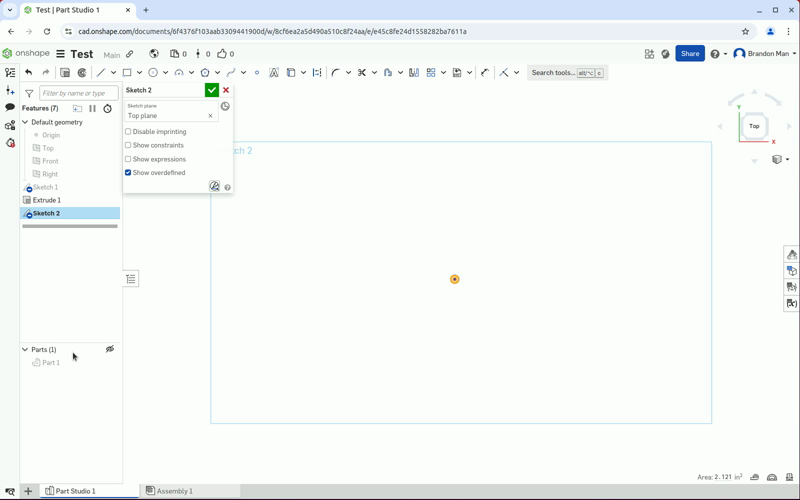
key(shift+e)
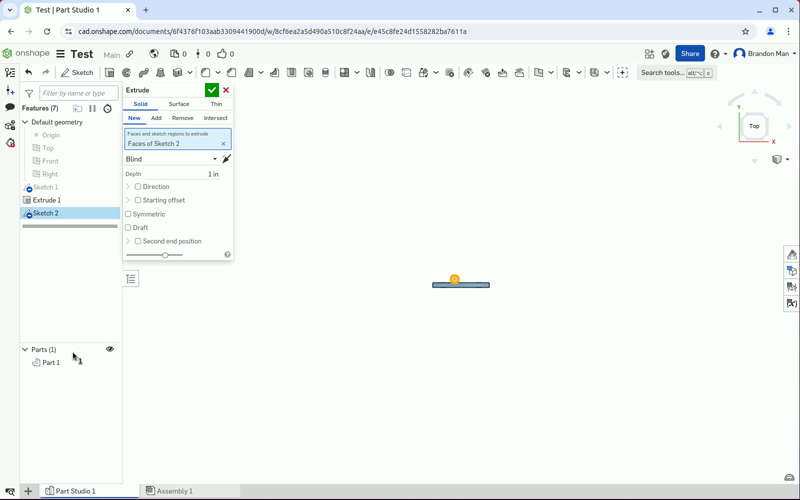
mouse_move(143, 106)
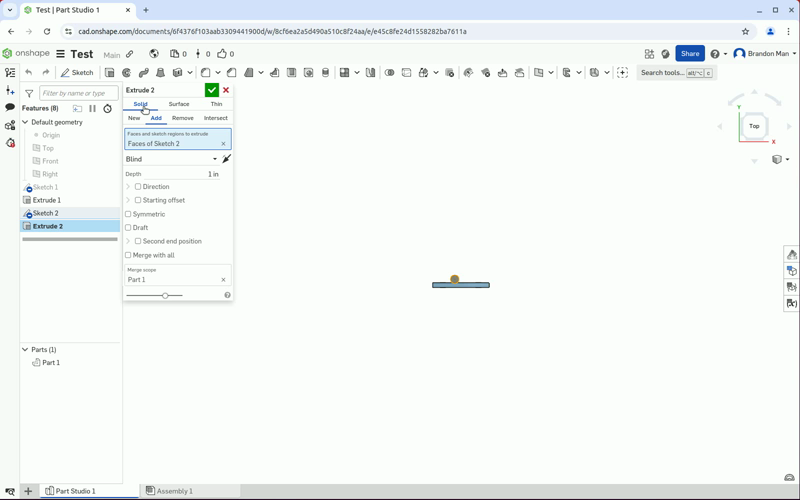
click(143, 106)
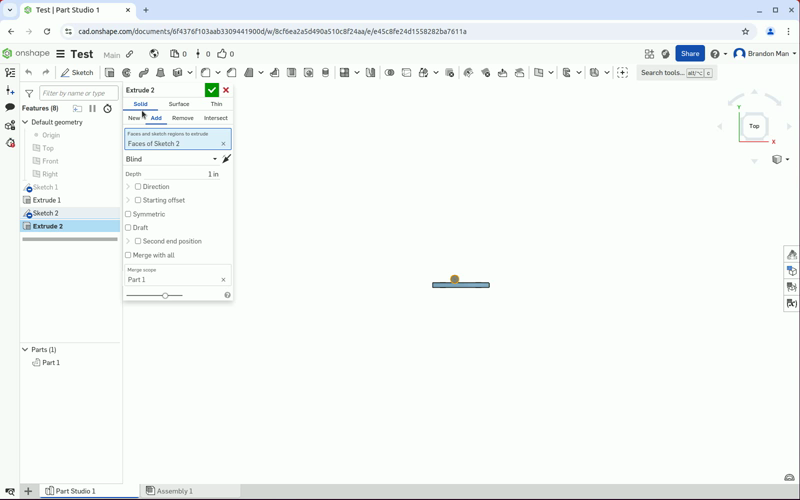
mouse_move(137, 120)
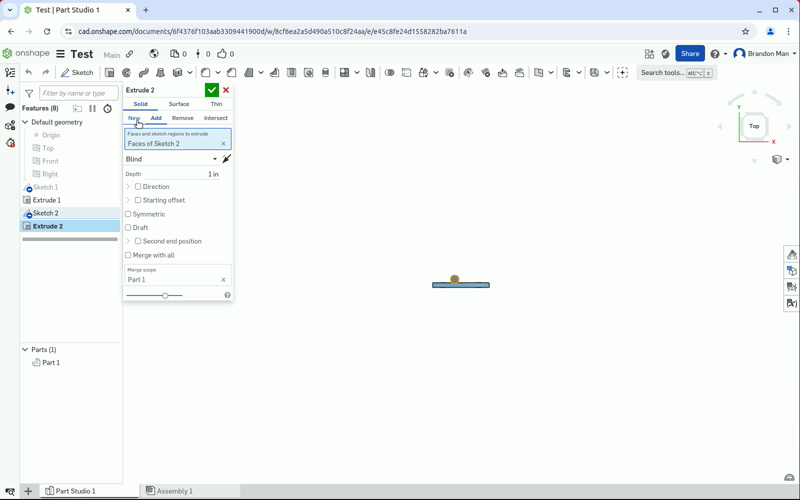
click(137, 120)
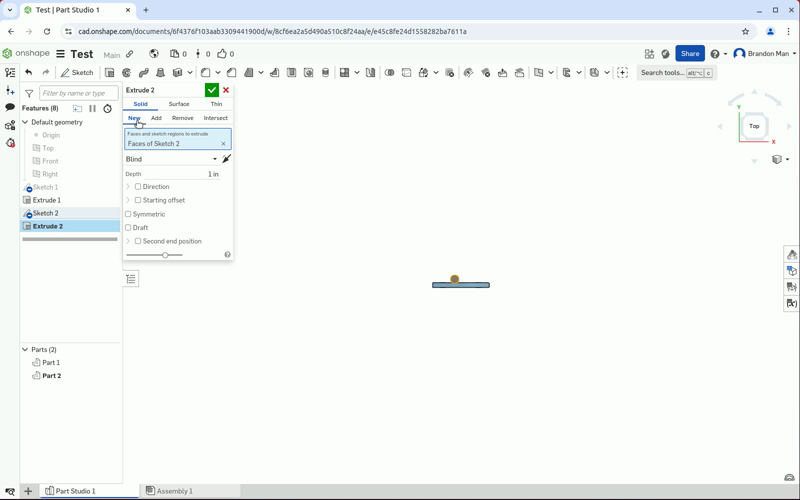
key(tab, 4)
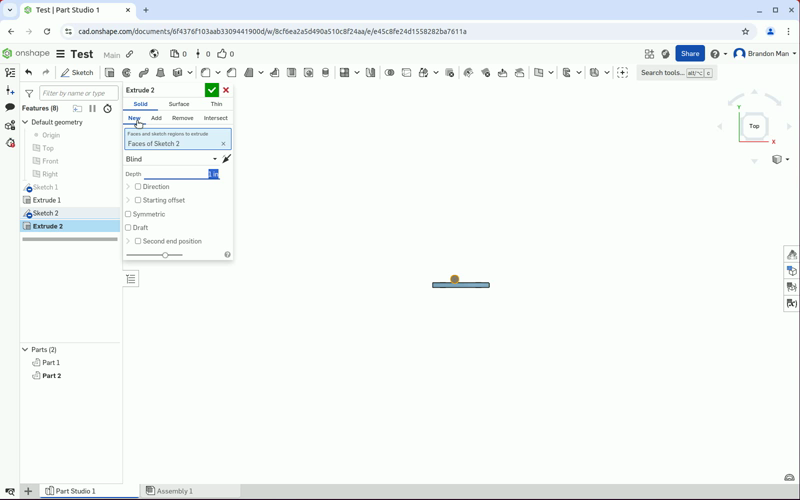
text(23.108)
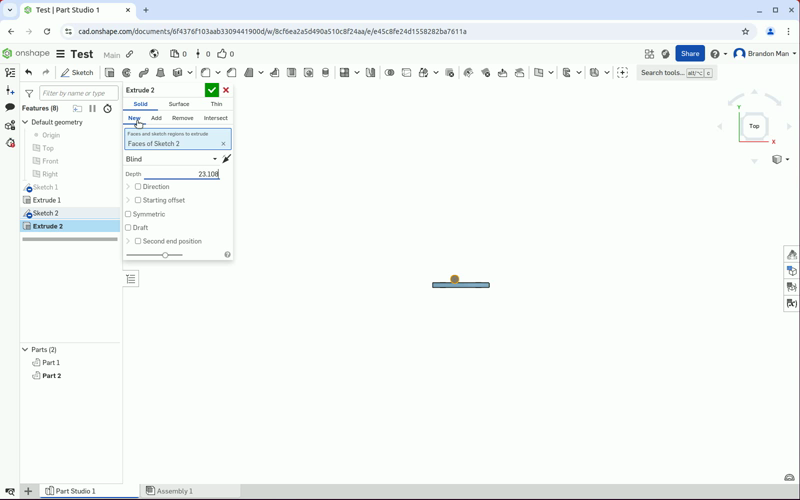
key(enter)
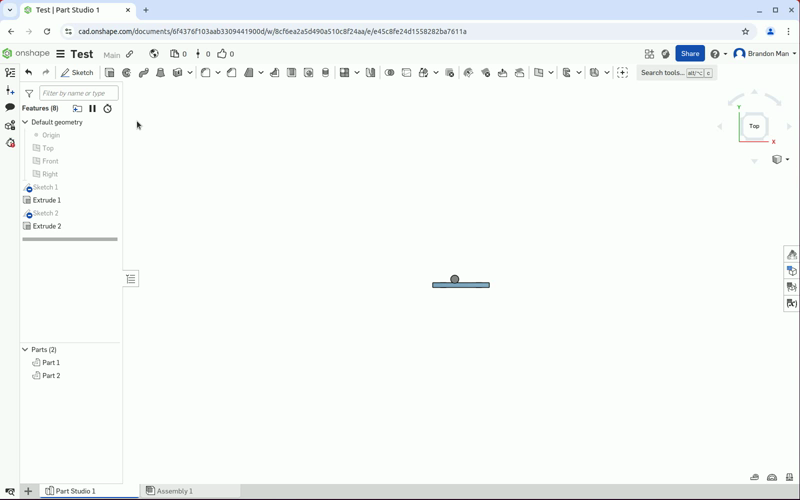
key(shift+h)
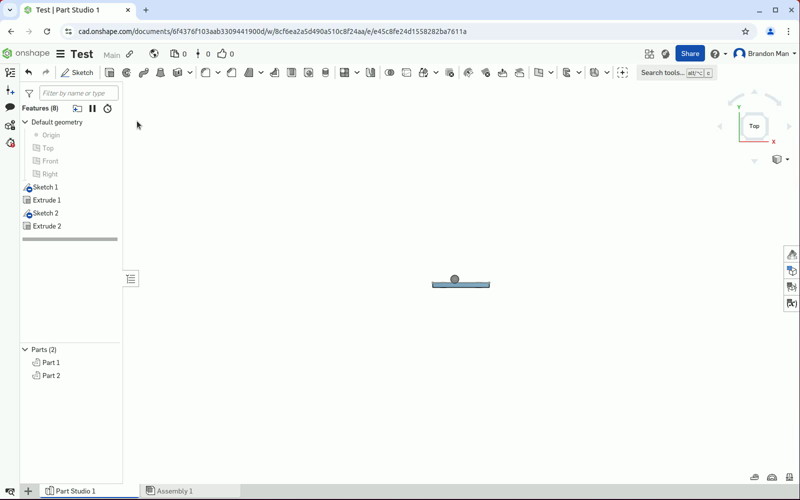
key(shift+h)
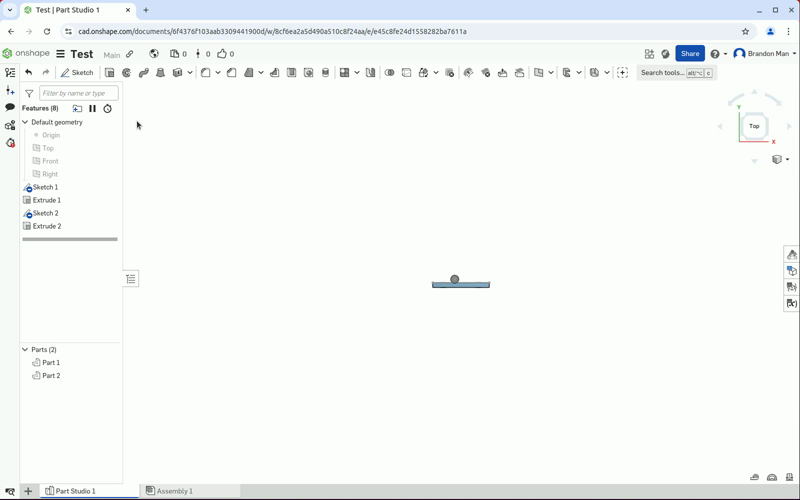
key(shift+7)
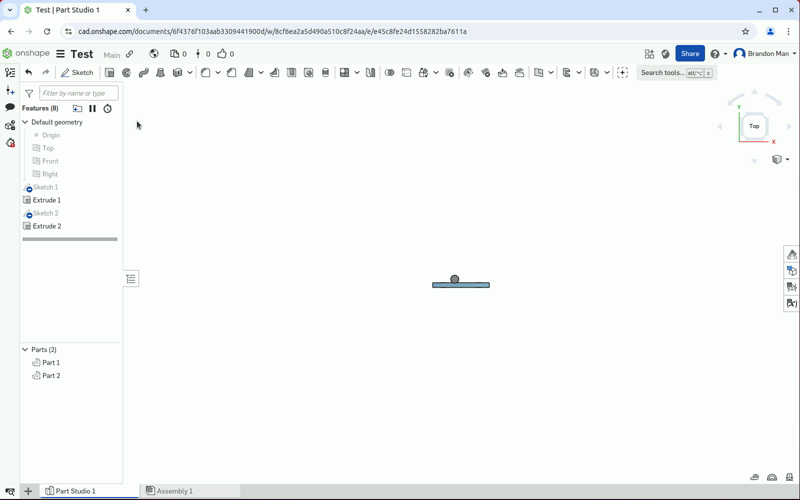
key(up, 3)
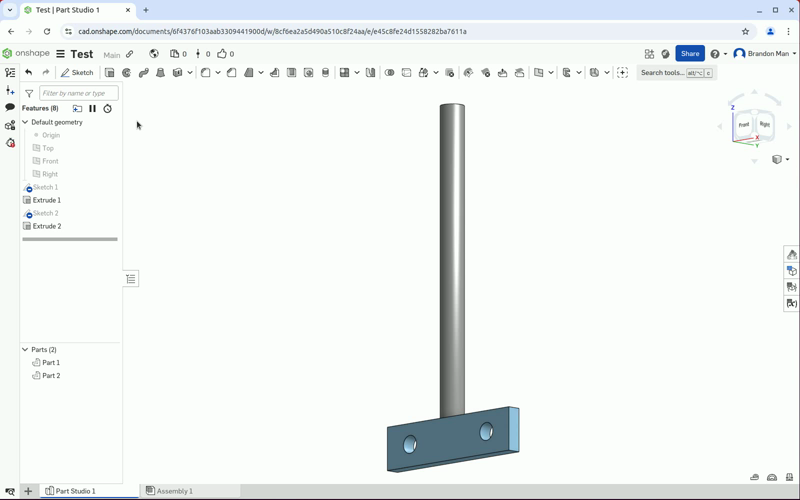
key(left, 3)
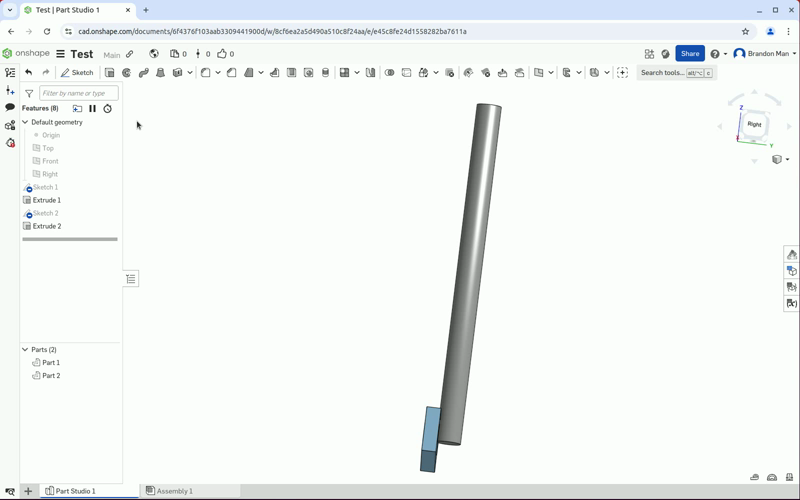
key(right, 3)
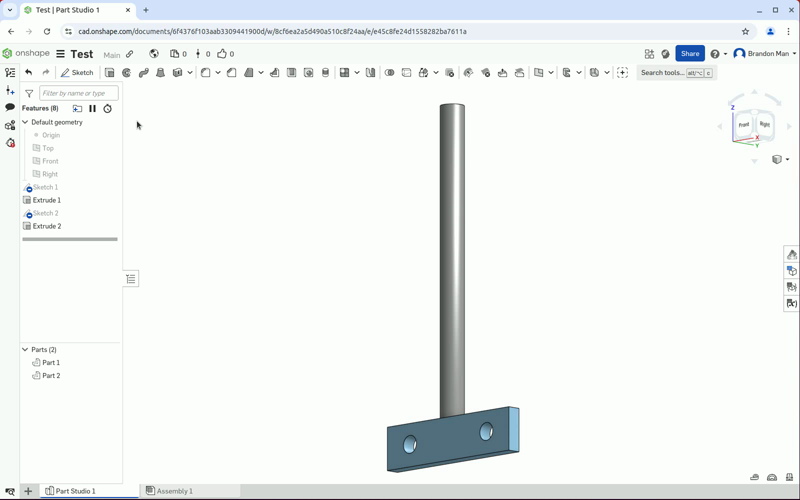
key(down, 3)
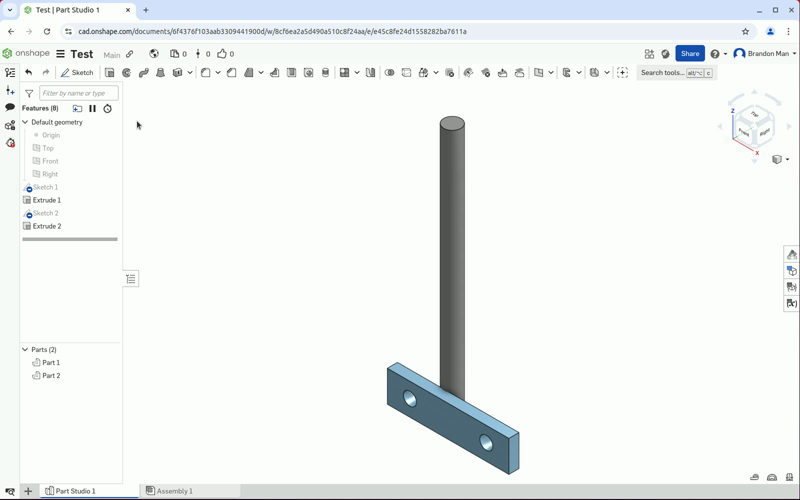
mouse_move(73, 189)
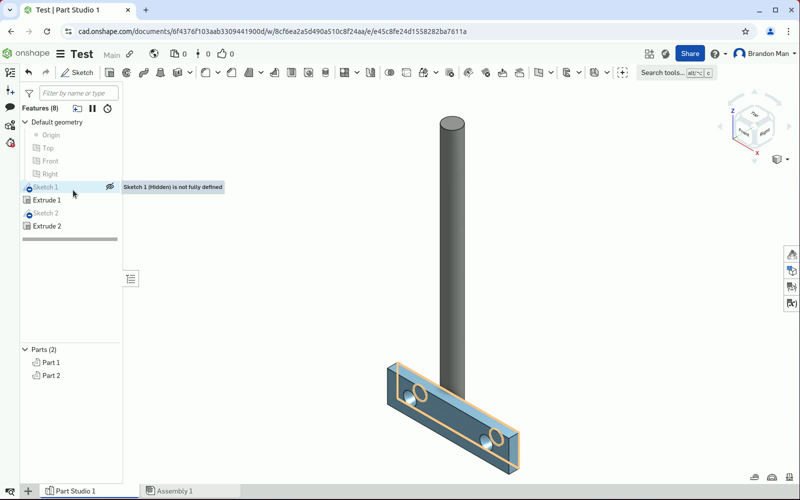
click(73, 189)